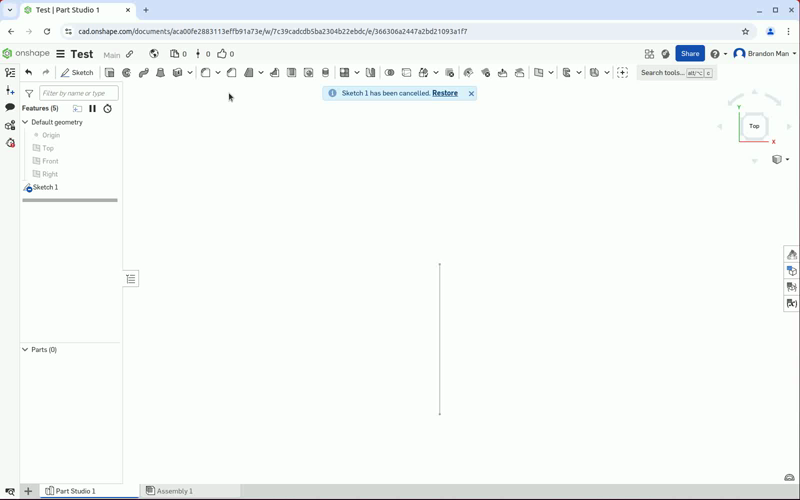
key(shift+h)
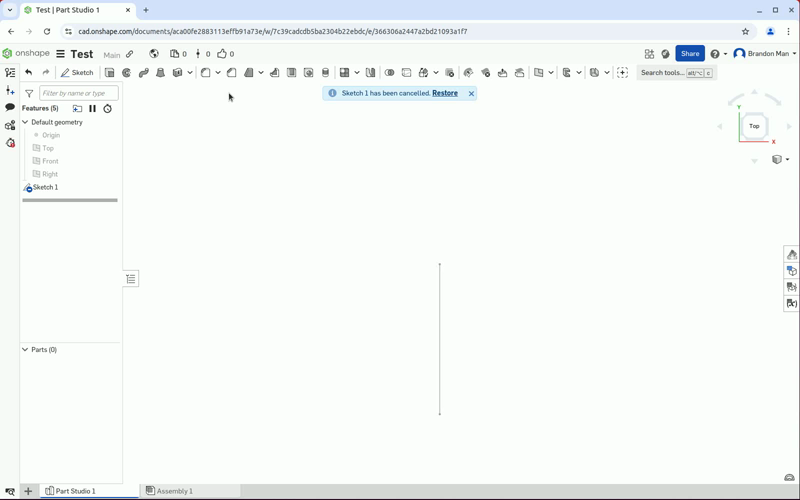
key(shift+s)
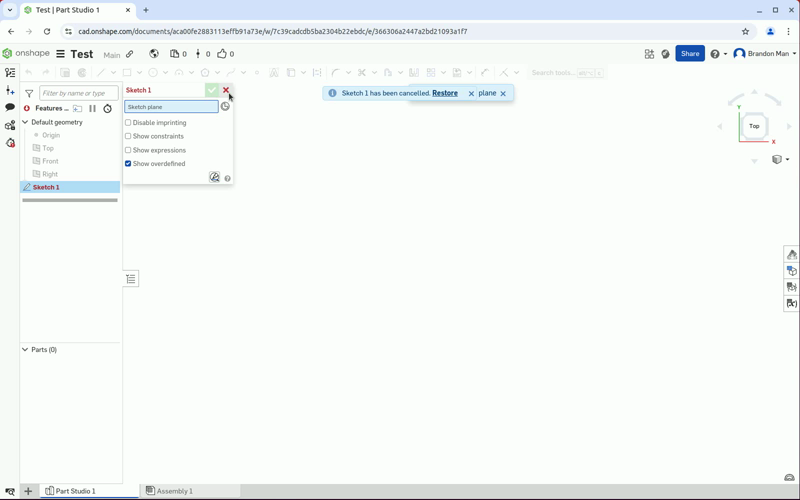
mouse_move(73, 150)
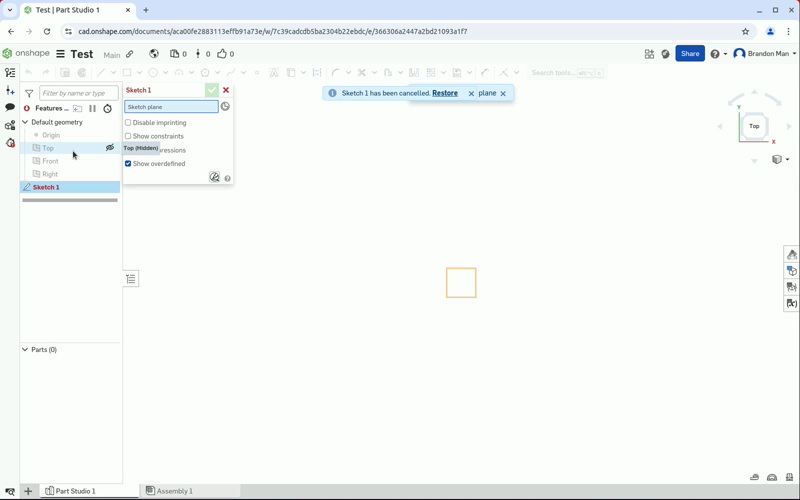
click(73, 150)
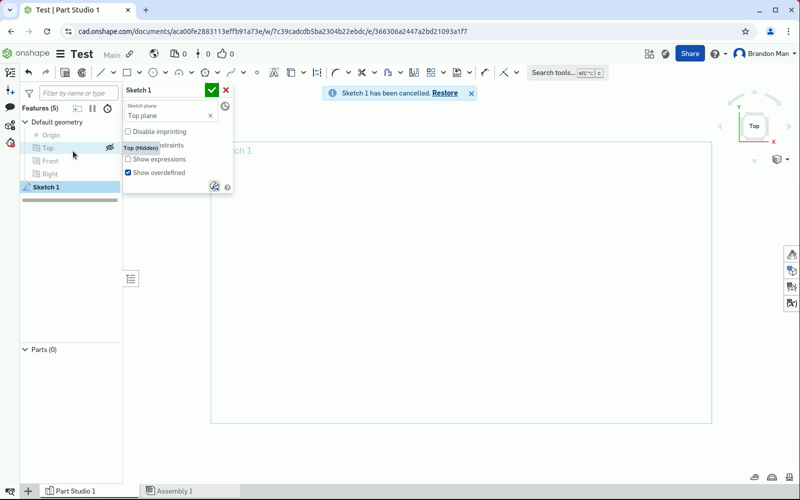
mouse_move(73, 352)
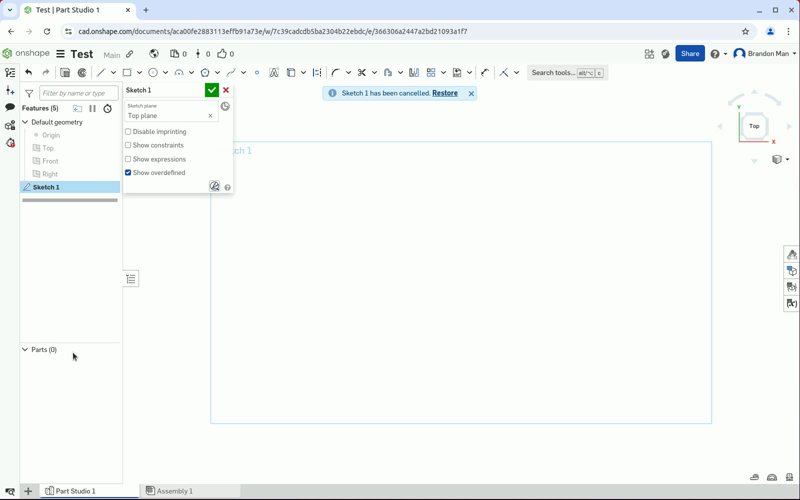
key(y)
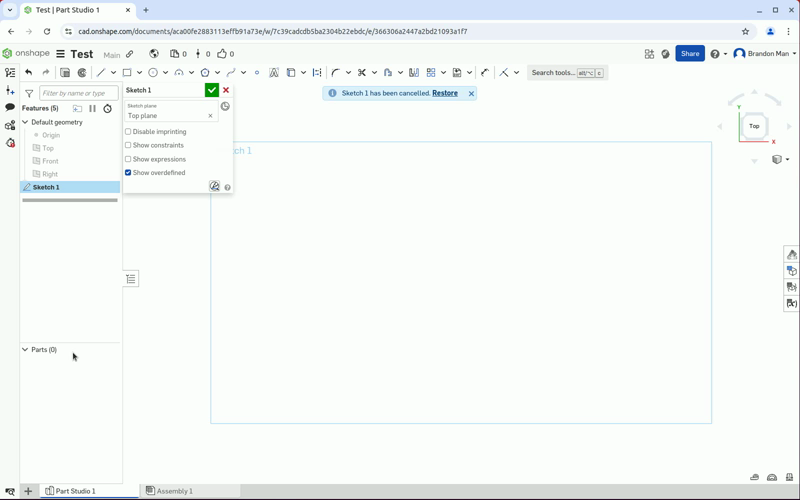
key(l)
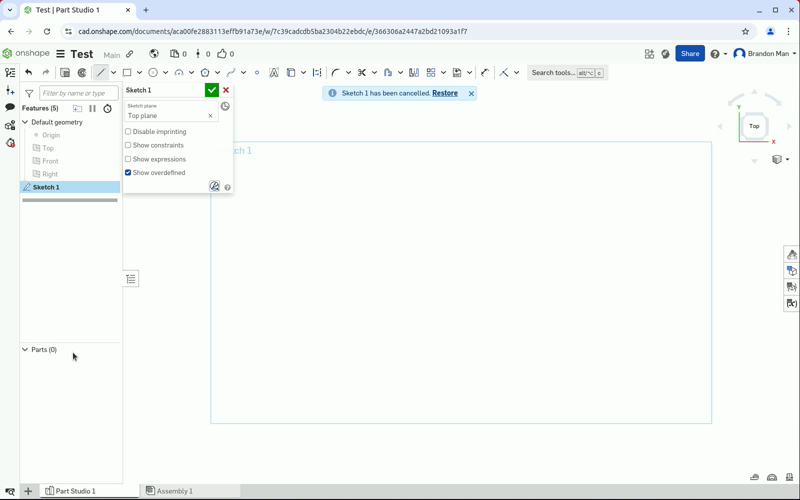
key_down(shift)
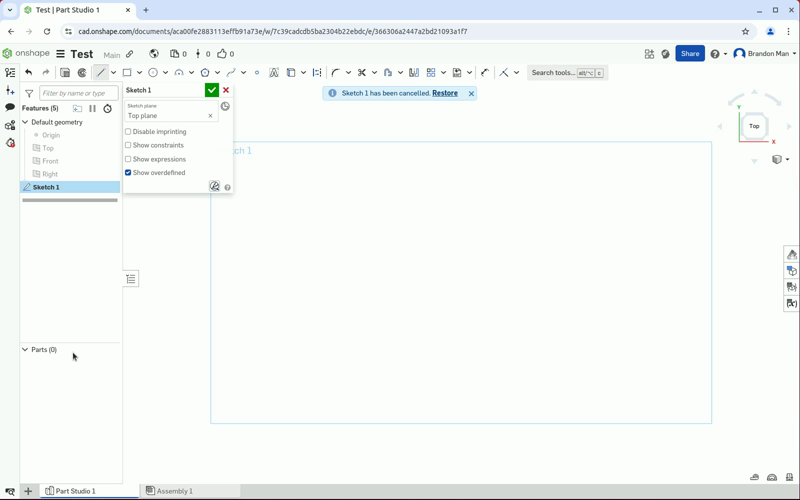
mouse_move(348, 282)
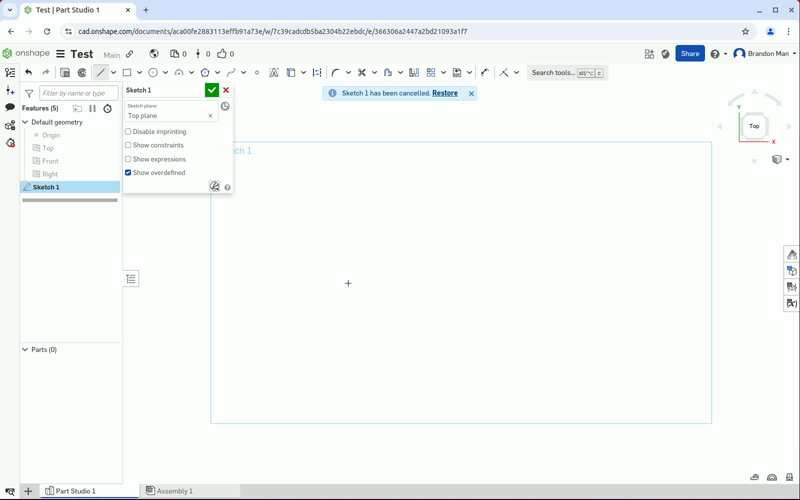
click(348, 282)
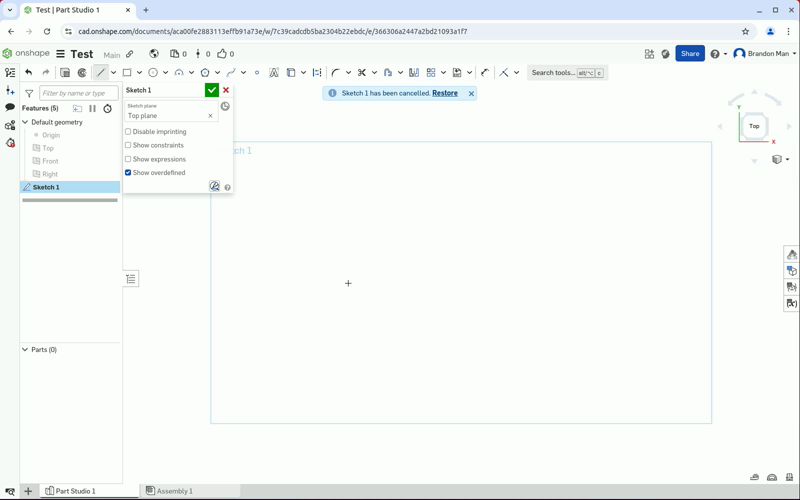
key_up(shift)
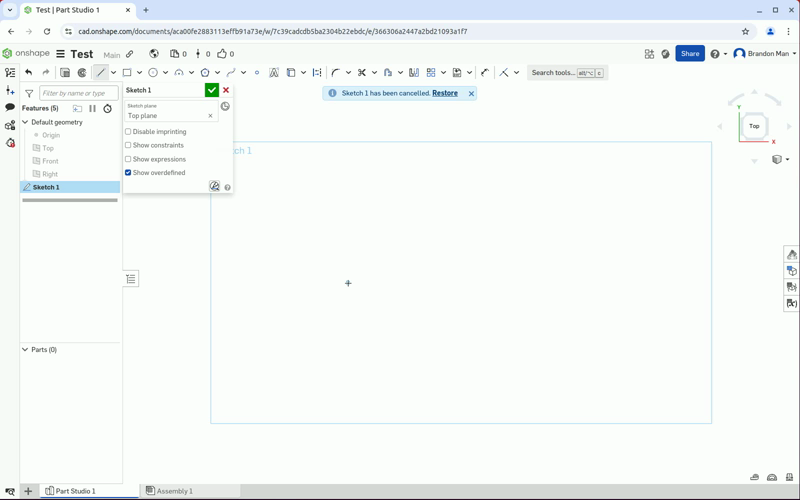
key_down(shift)
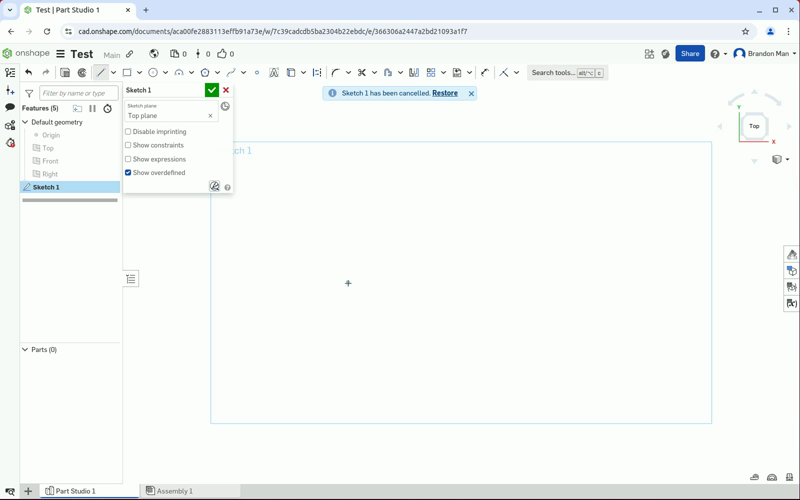
mouse_move(460, 282)
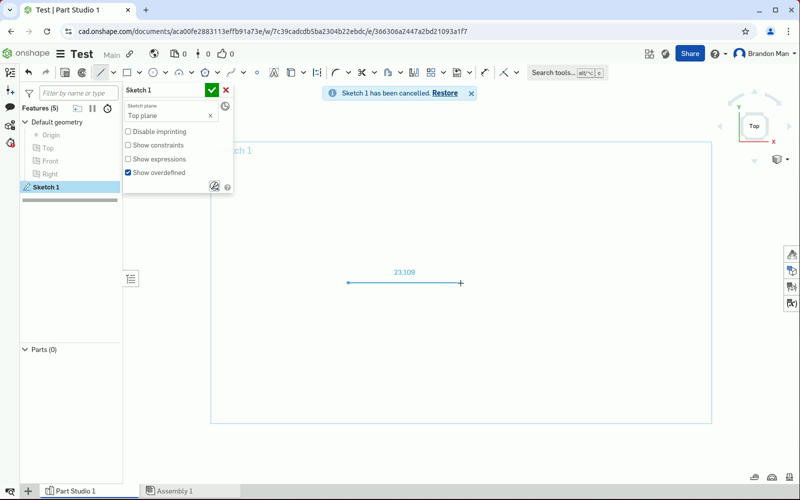
click(460, 282)
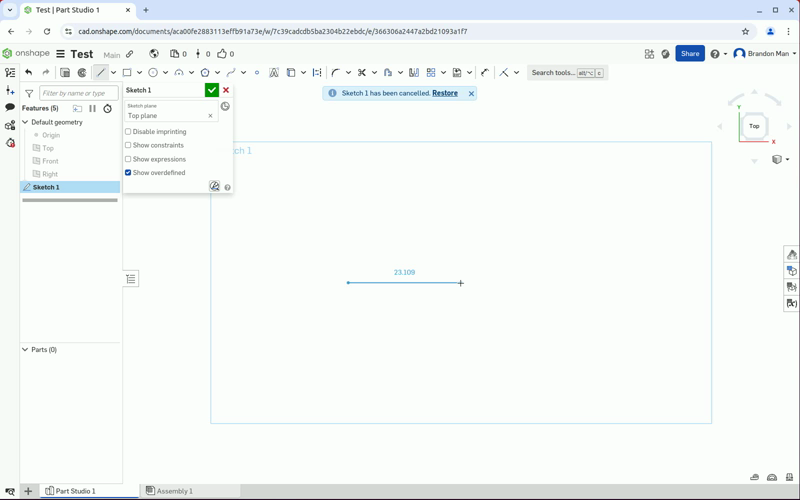
key_up(shift)
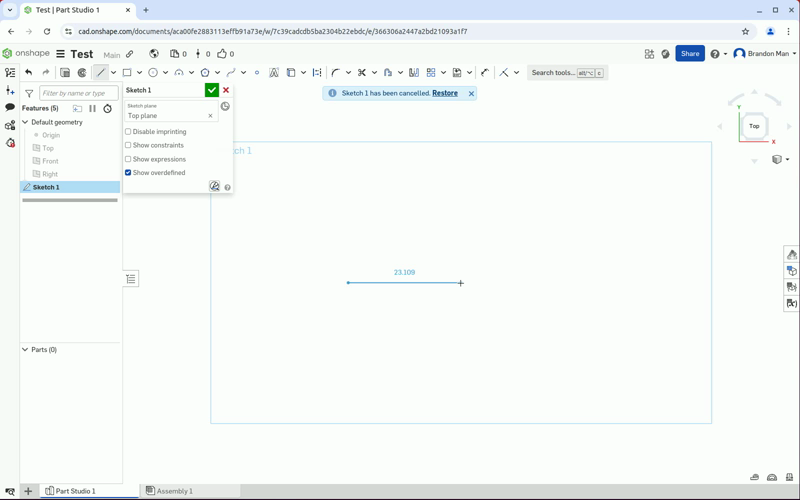
key_down(shift)
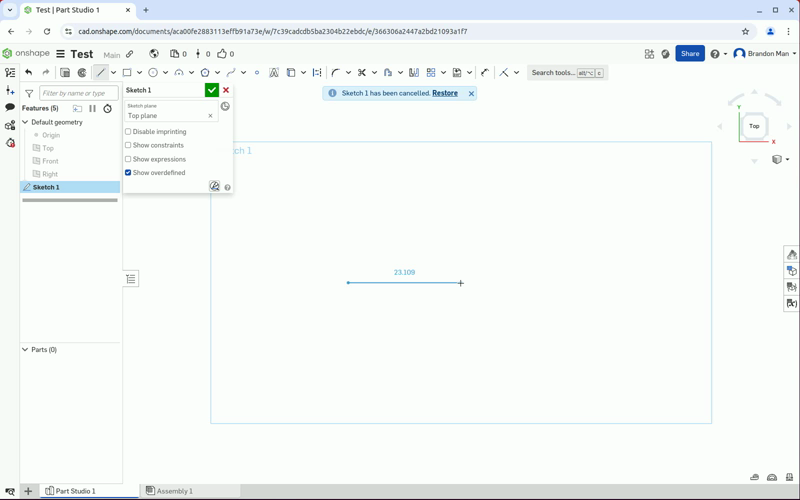
mouse_move(460, 170)
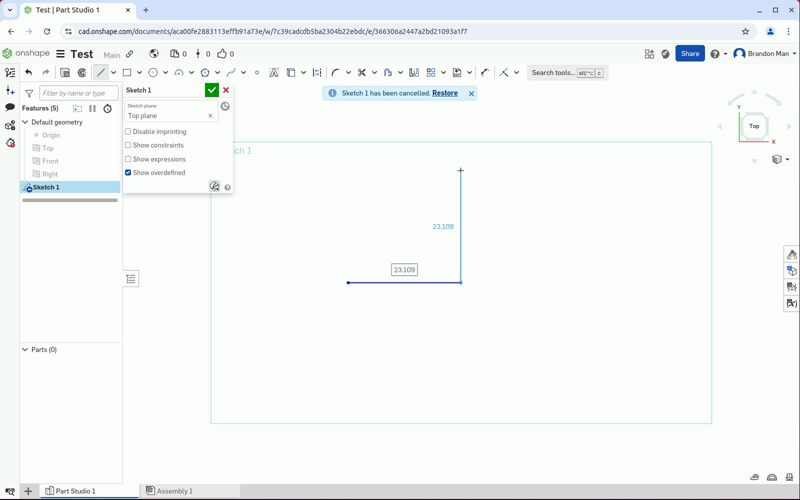
click(460, 170)
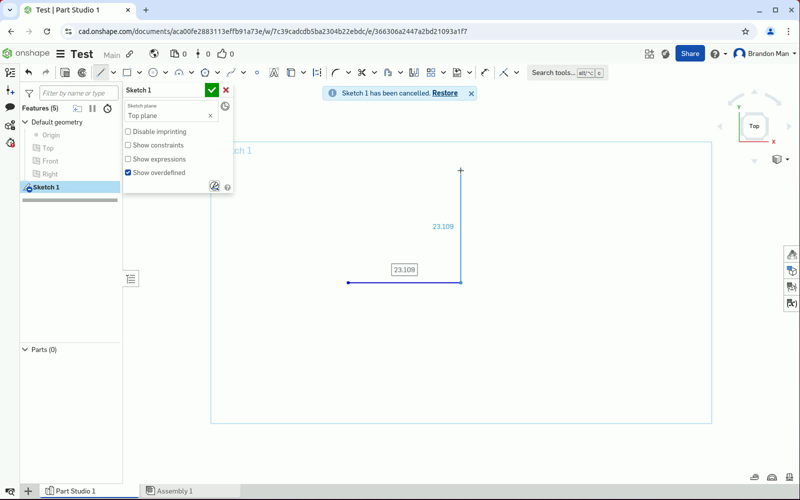
key_up(shift)
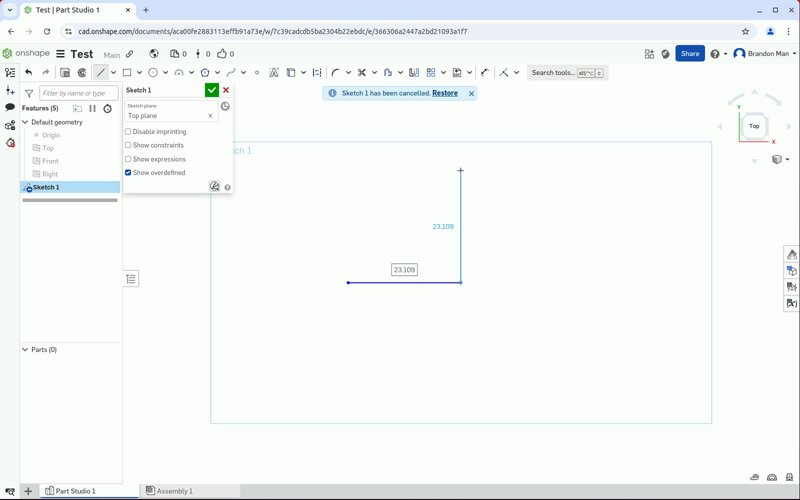
key_down(shift)
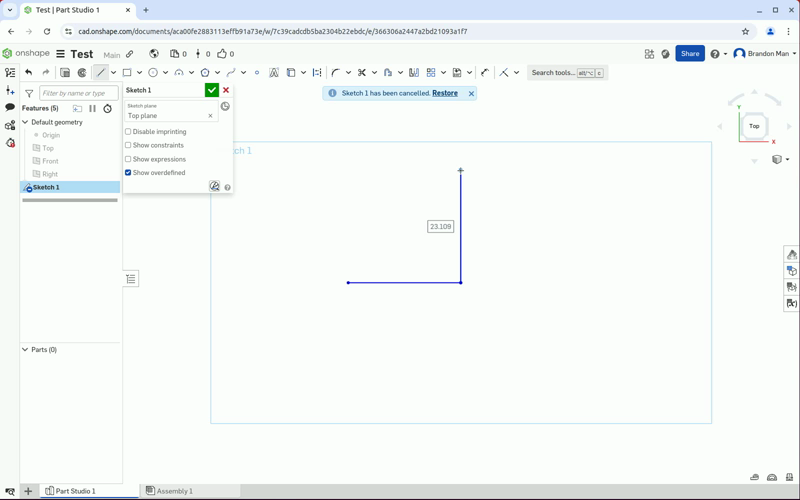
mouse_move(348, 170)
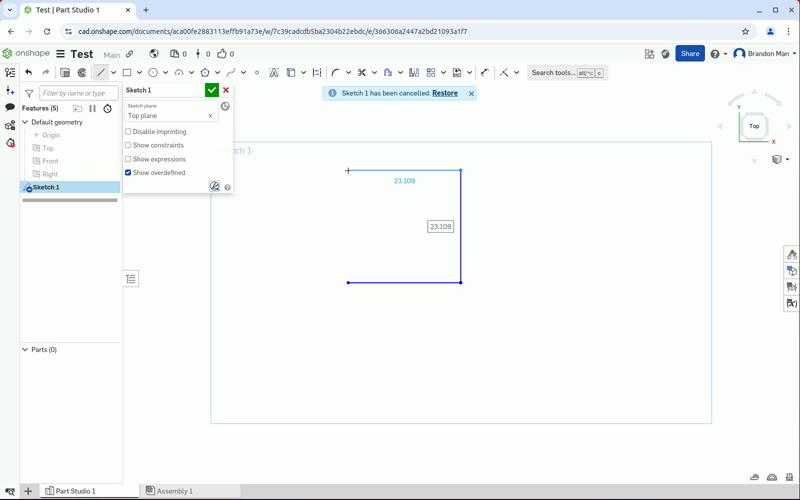
click(348, 170)
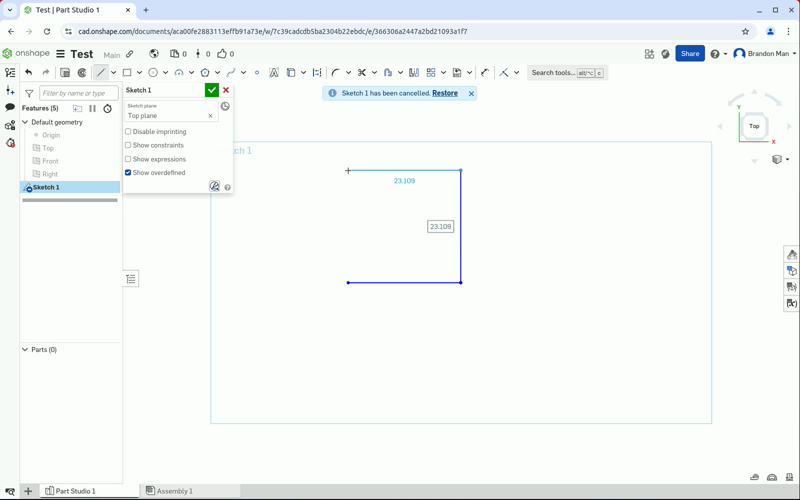
key_up(shift)
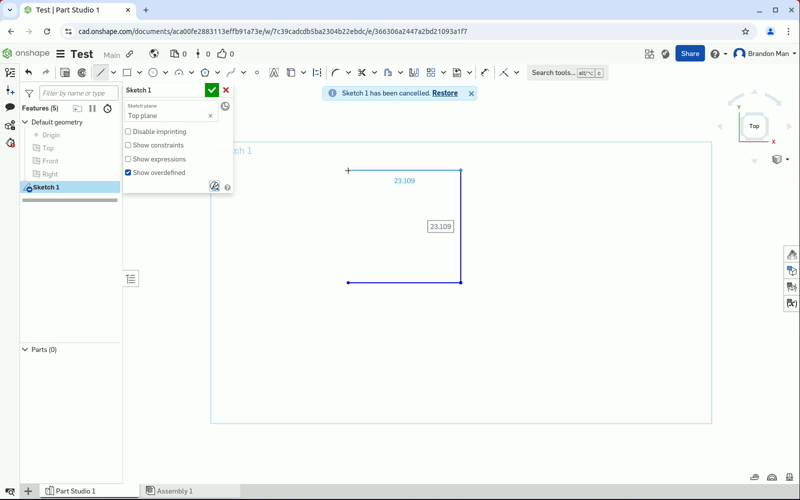
key_down(shift)
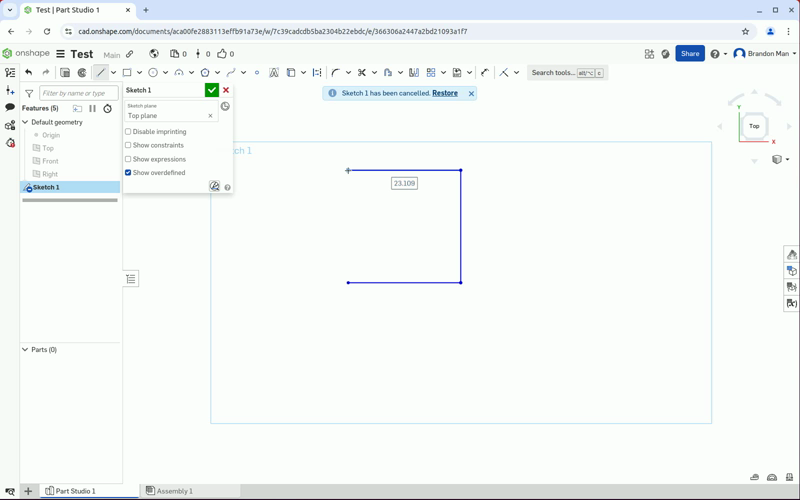
mouse_move(348, 282)
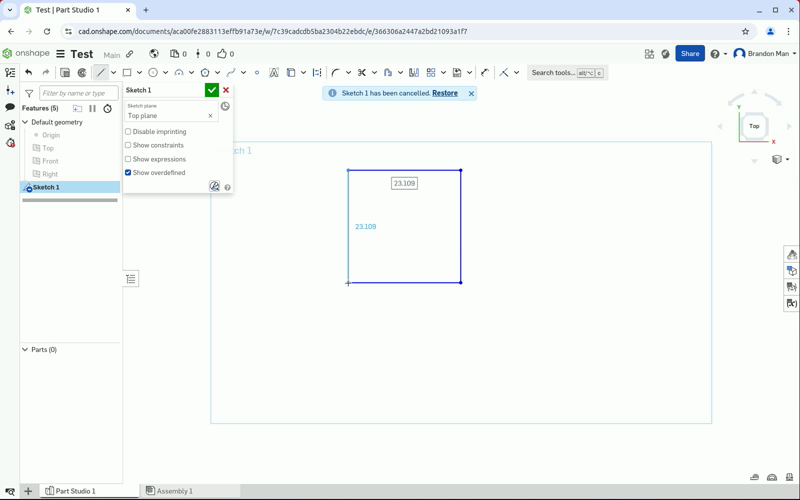
key_up(shift)
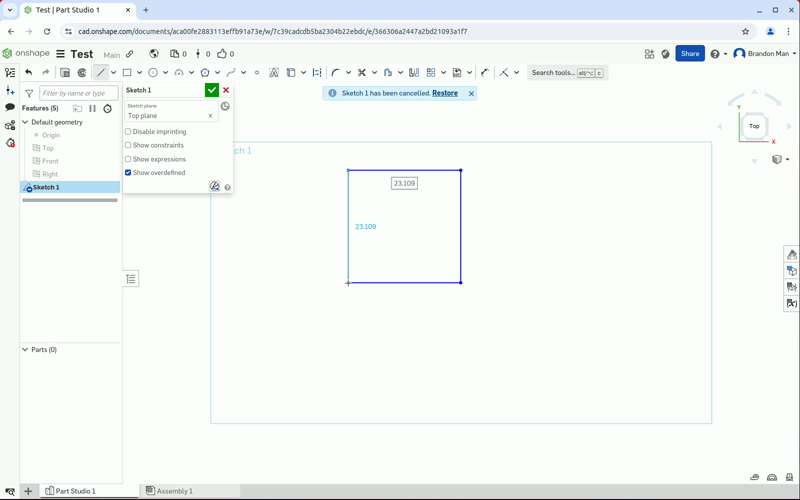
click(348, 282)
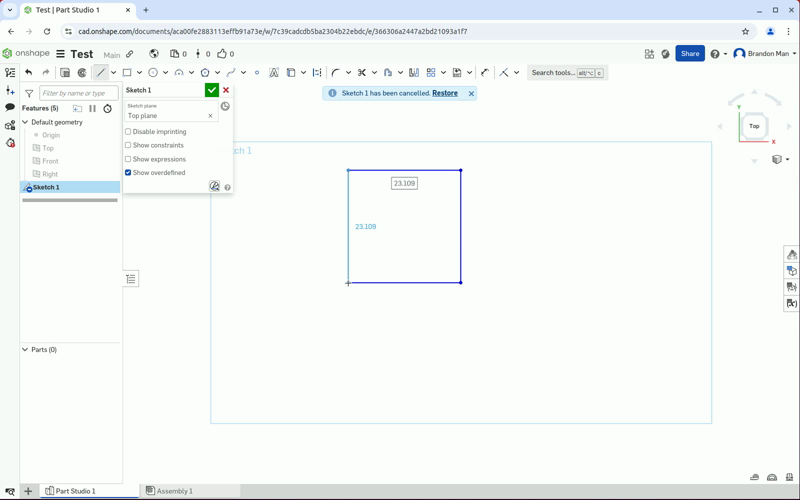
key(esc)
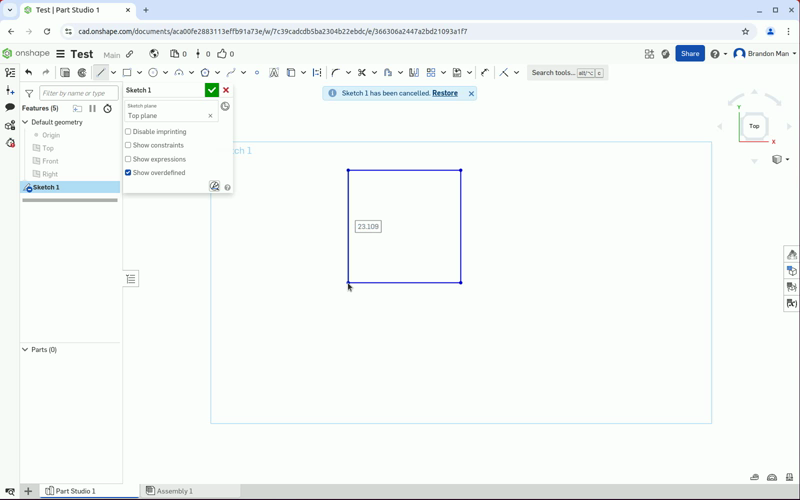
mouse_move(450, 247)
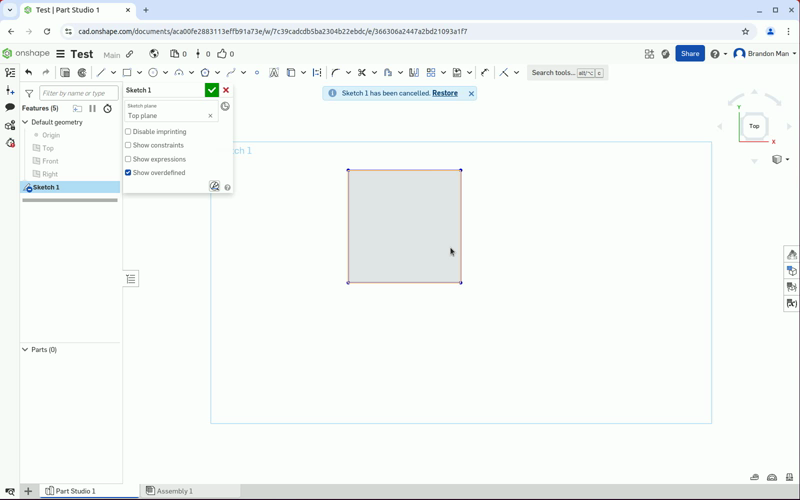
click(450, 247)
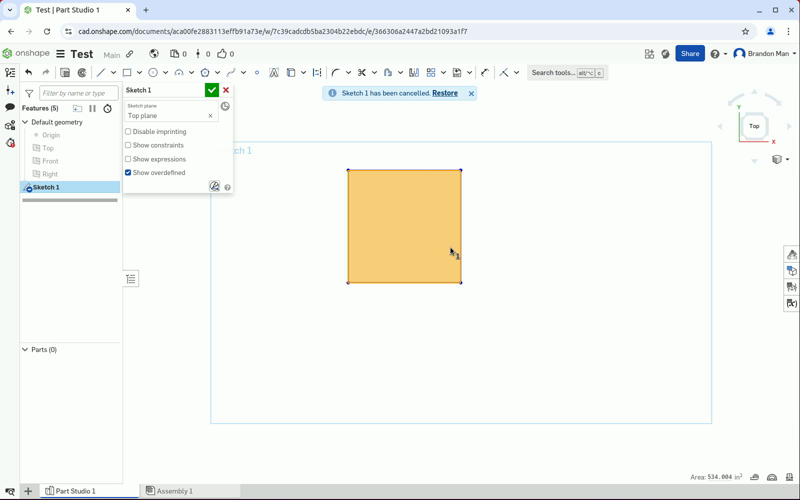
mouse_move(73, 352)
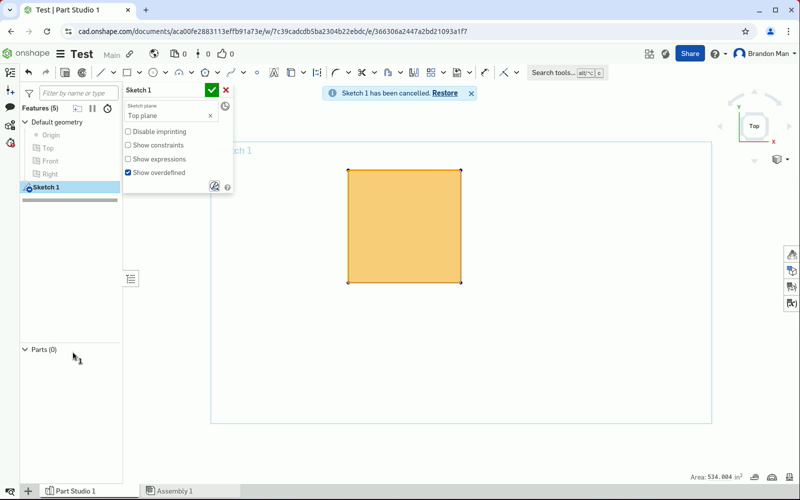
key(shift+y)
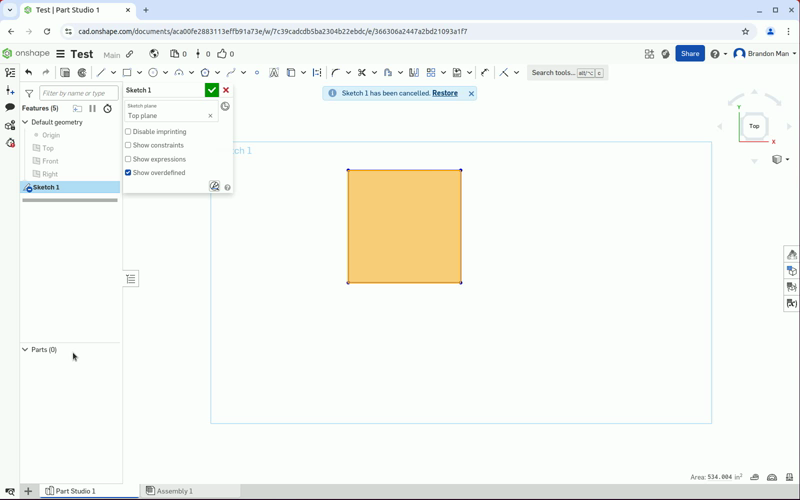
key(shift+e)
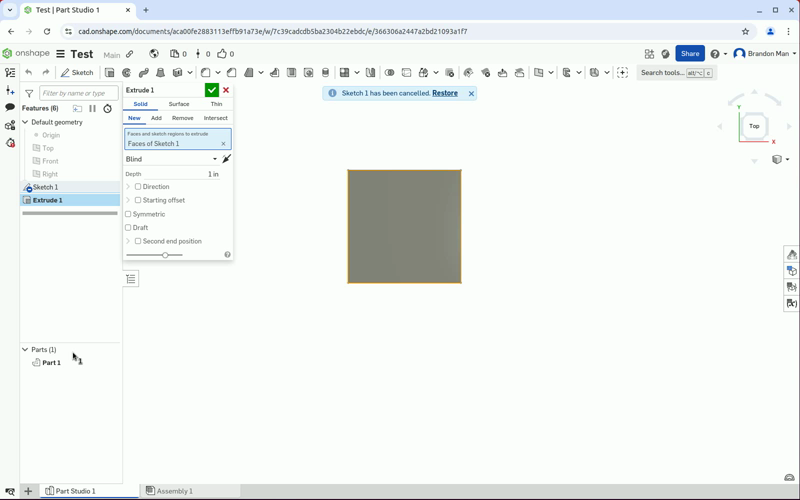
mouse_move(143, 106)
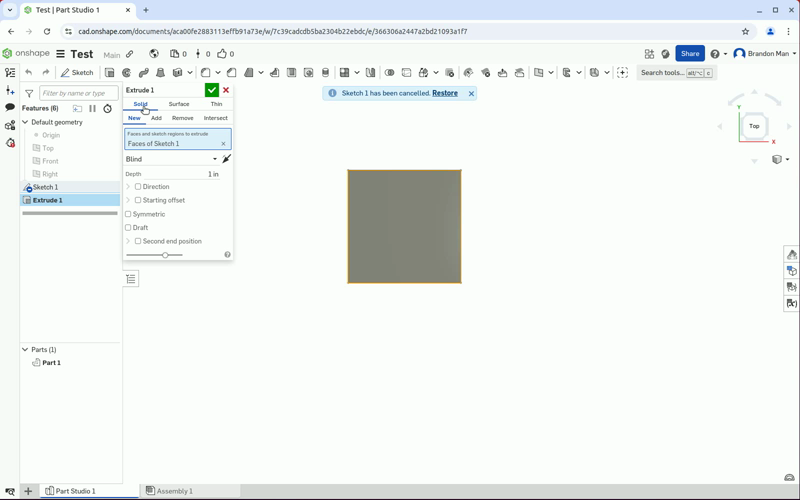
click(143, 106)
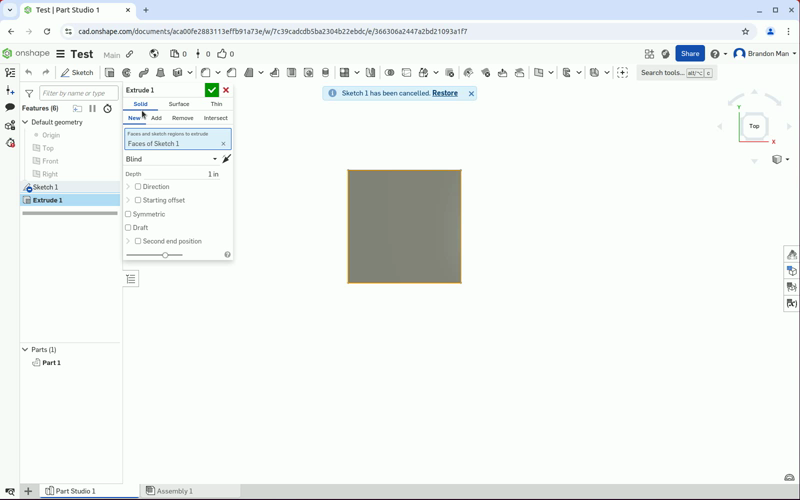
mouse_move(137, 120)
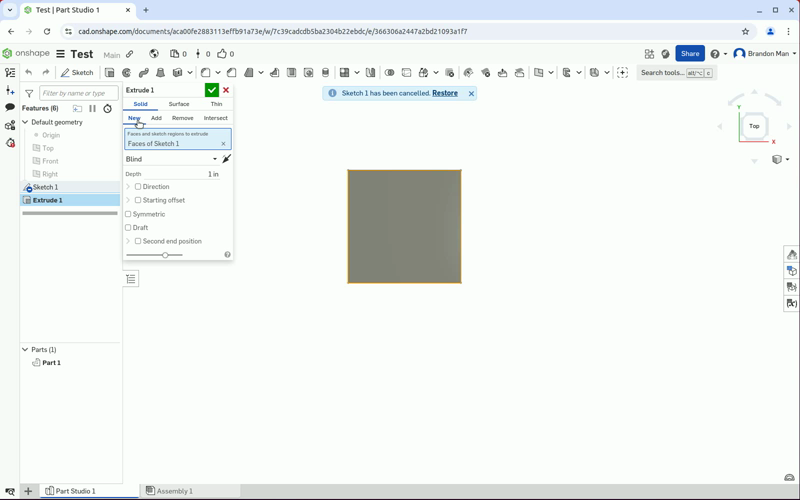
click(137, 120)
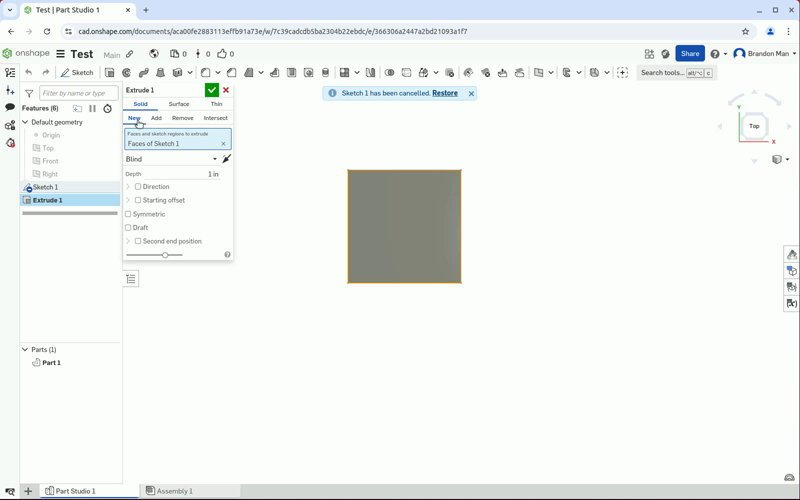
key(tab, 4)
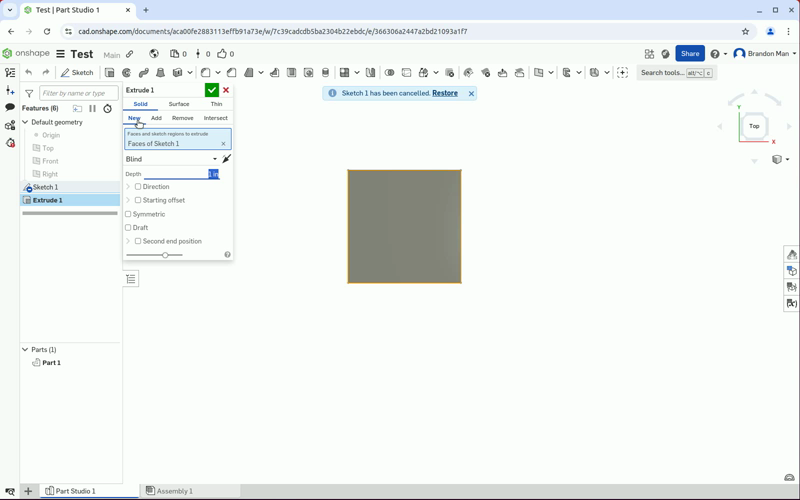
text(23.108)
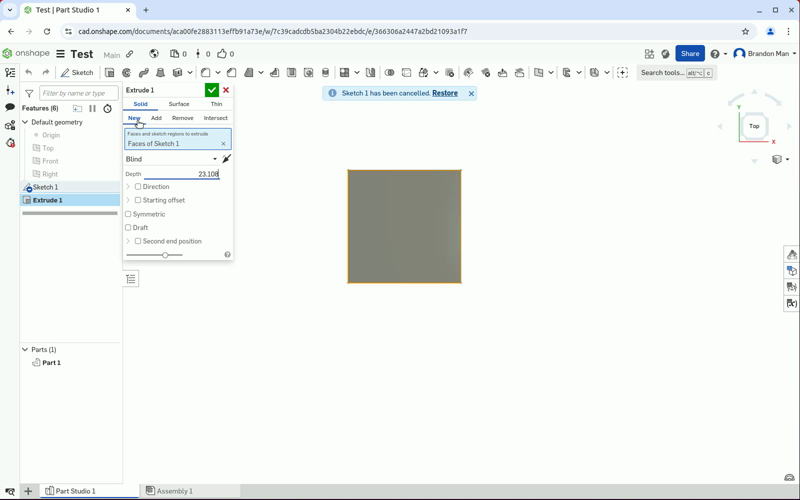
key(enter)
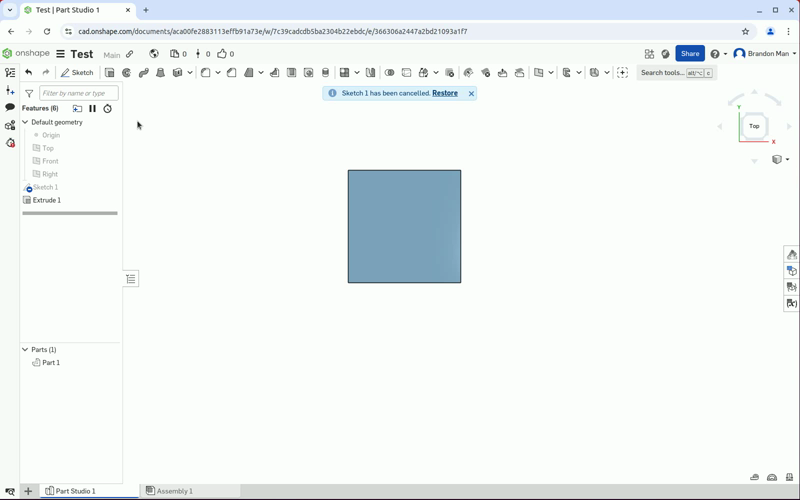
key(shift+h)
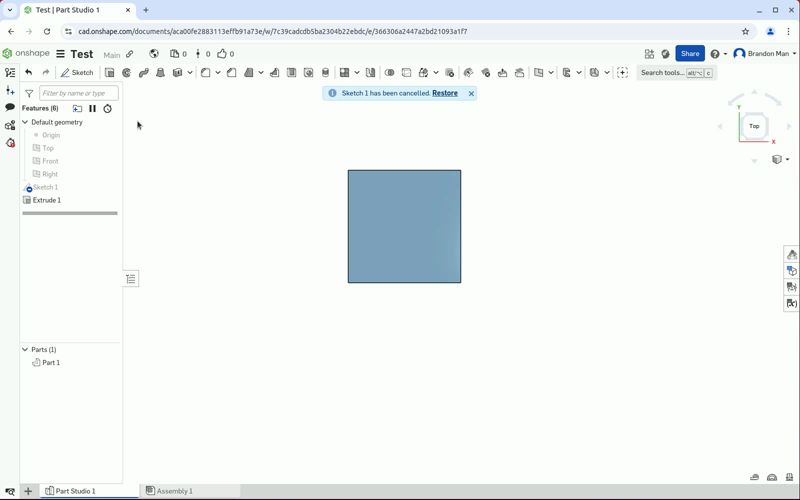
key(shift+h)
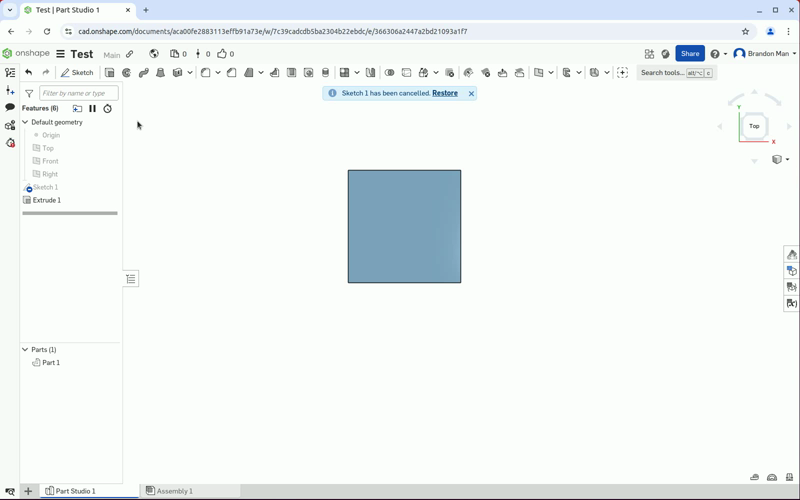
mouse_move(73, 189)
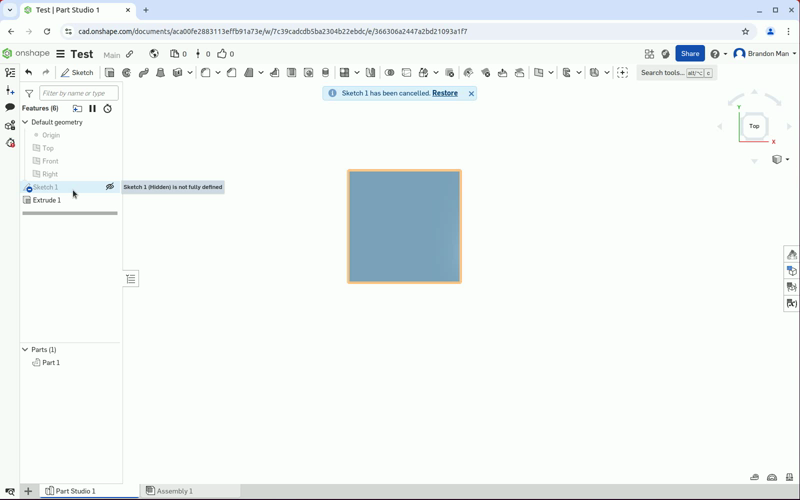
click(73, 189)
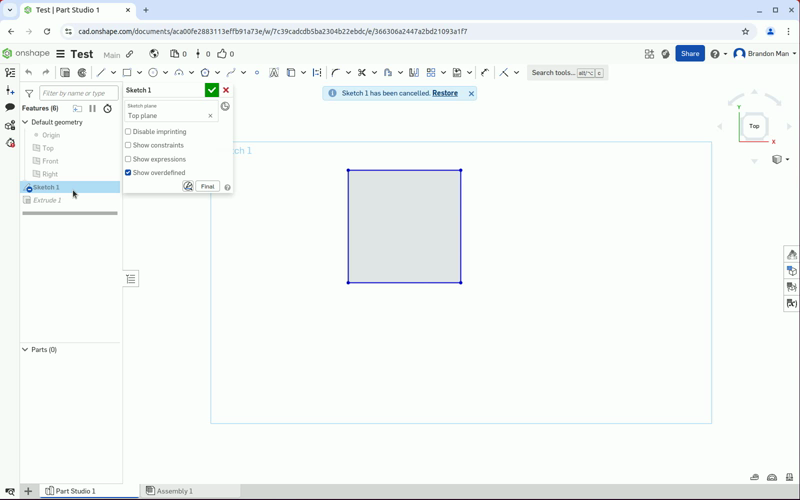
mouse_move(229, 92)
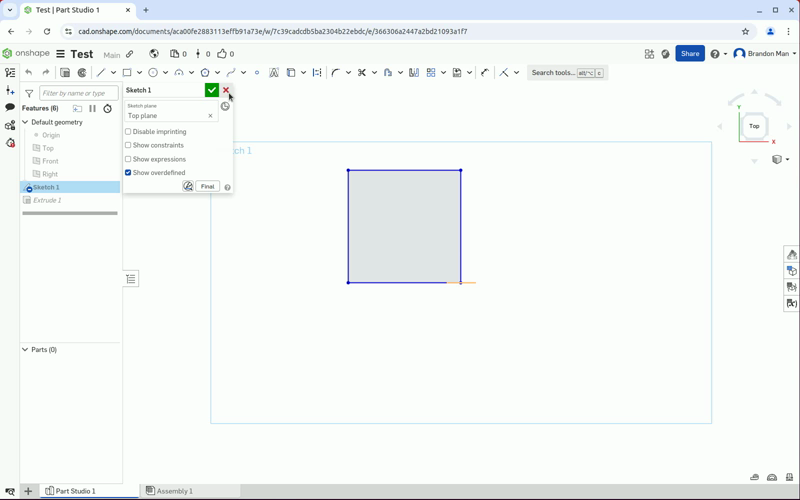
click(229, 92)
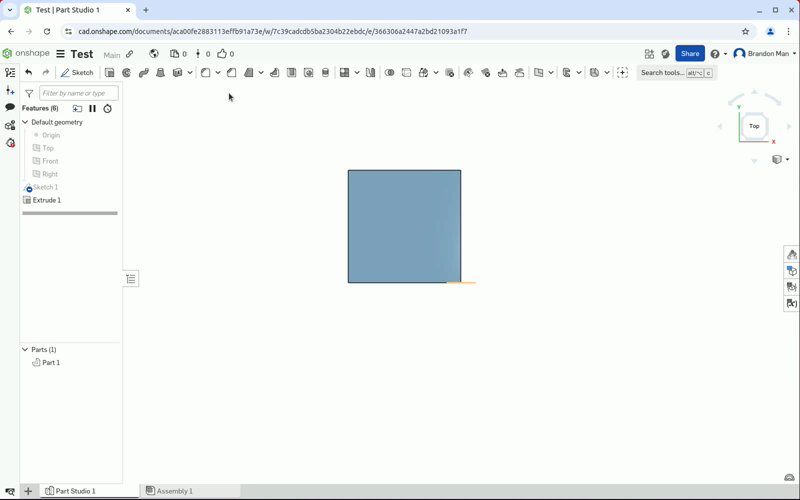
mouse_move(541, 75)
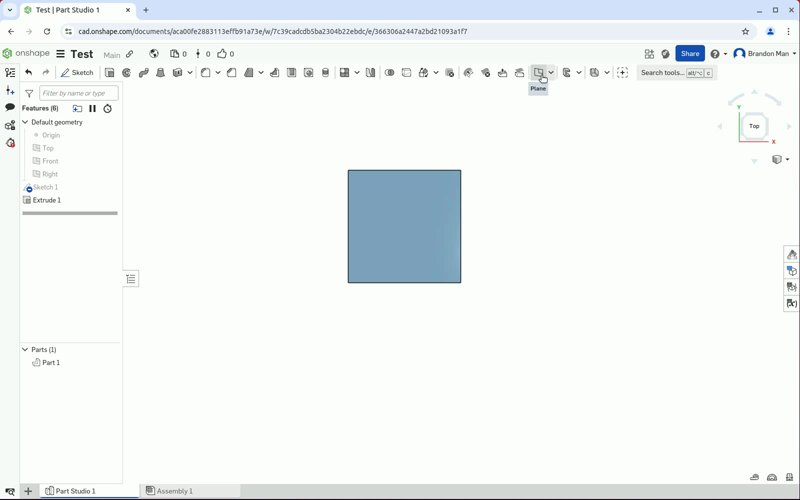
click(541, 75)
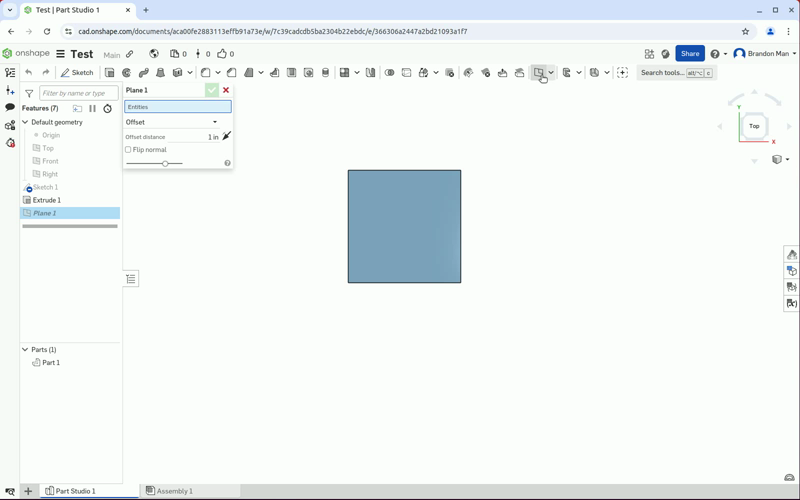
mouse_move(73, 150)
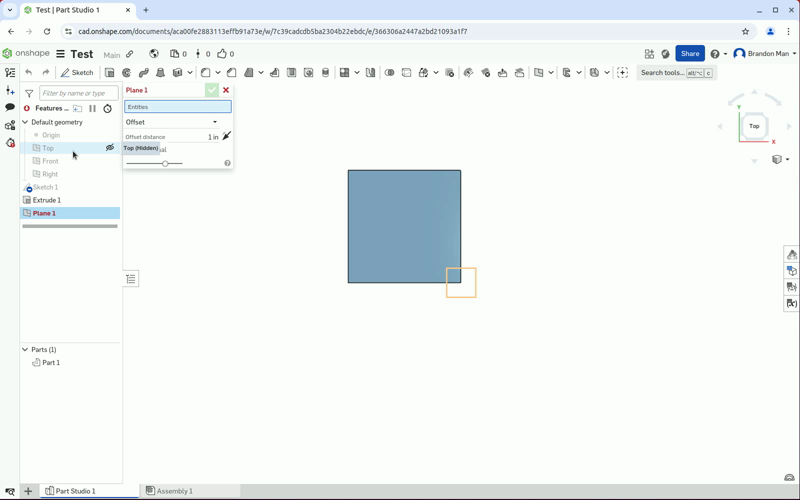
click(73, 150)
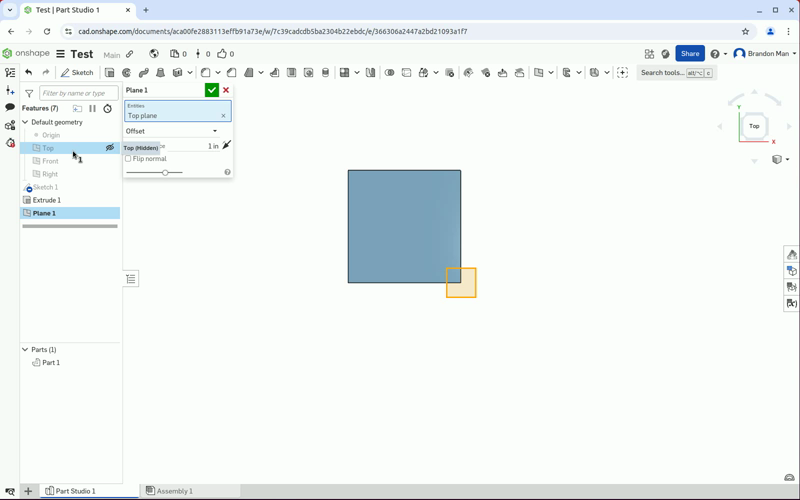
key(tab, 2)
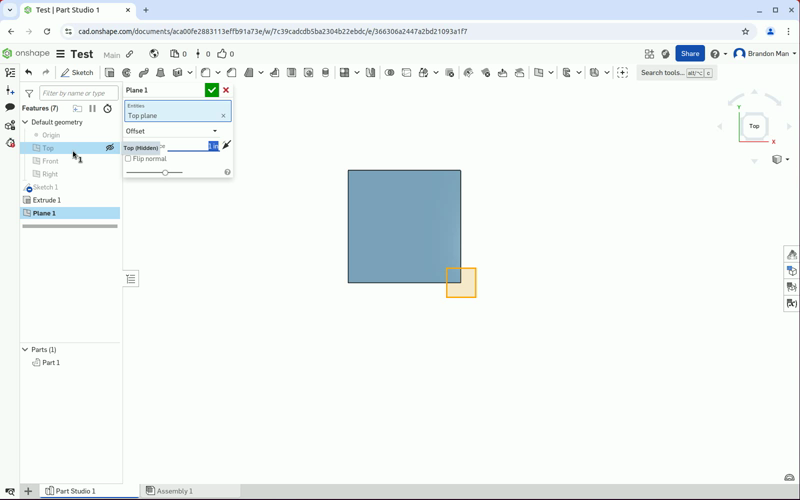
text(23.108)
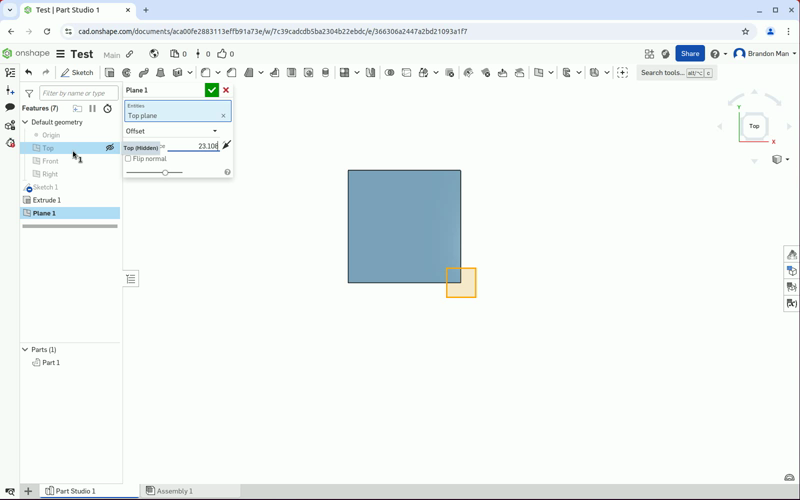
key(enter, 2)
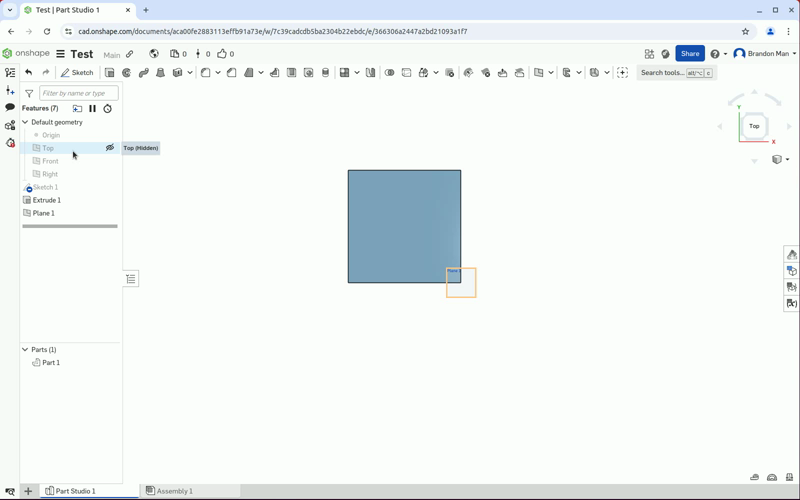
key(shift+s)
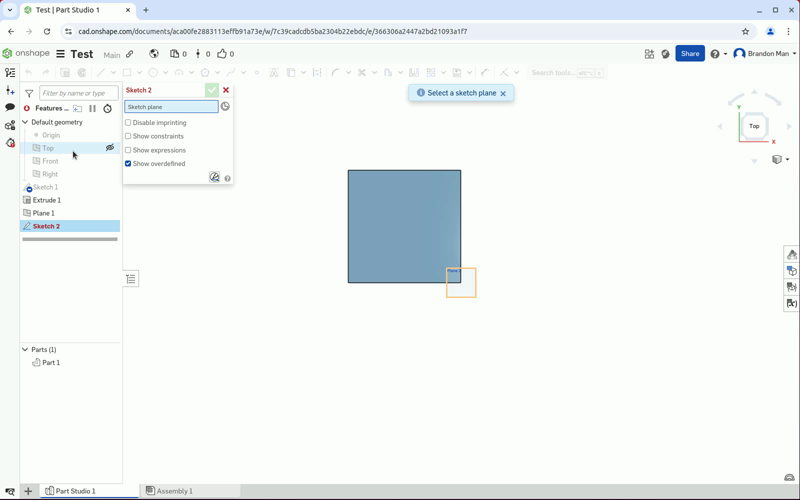
mouse_move(73, 215)
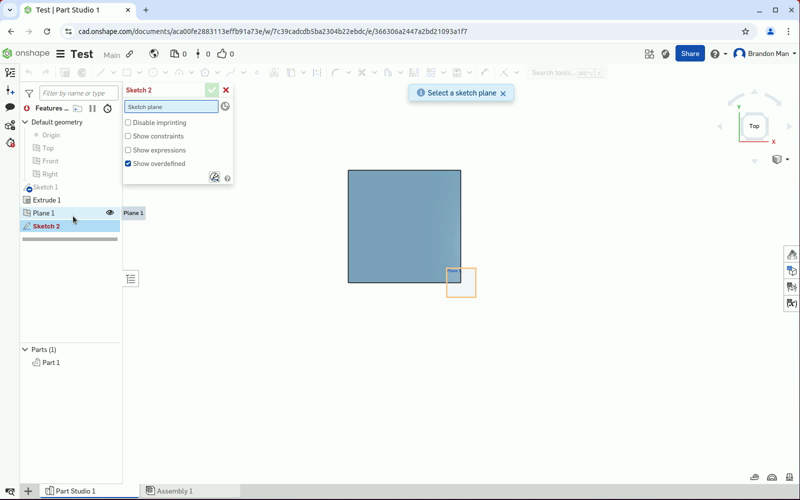
click(73, 215)
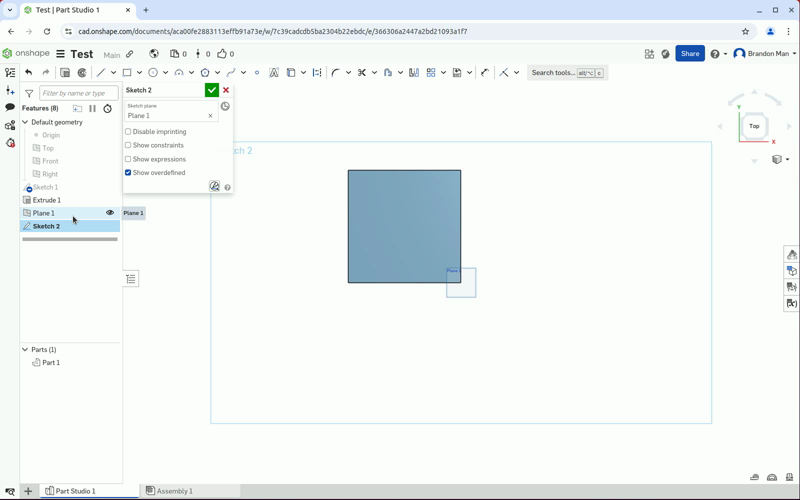
mouse_move(73, 352)
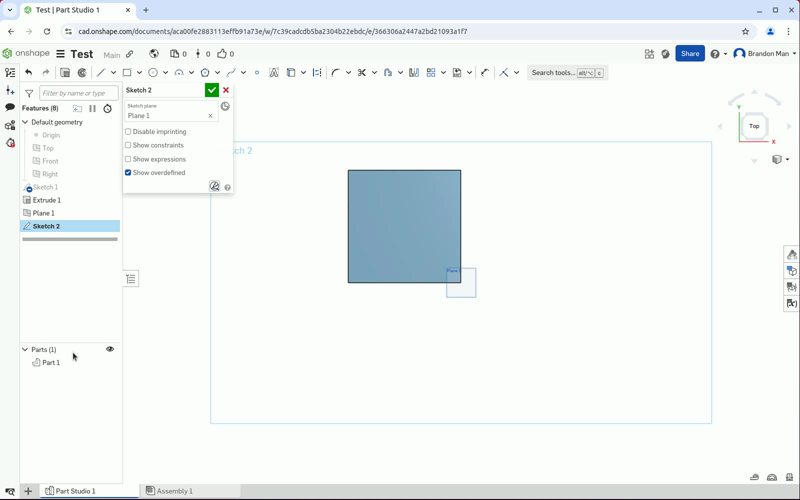
key(y)
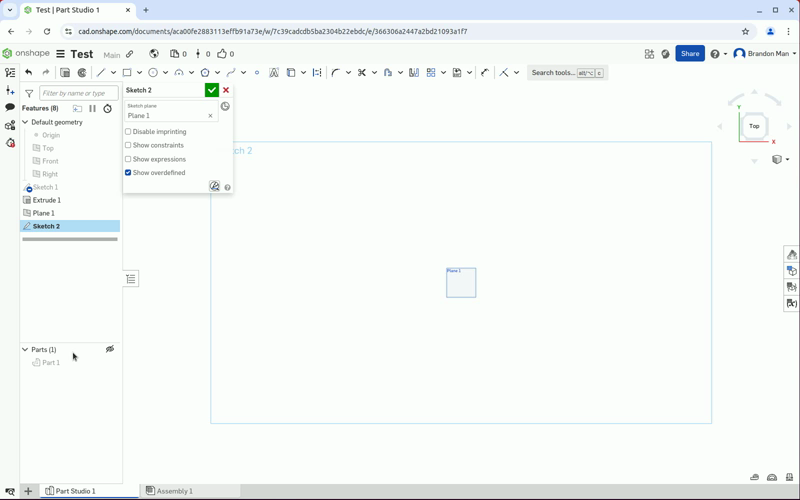
key(c)
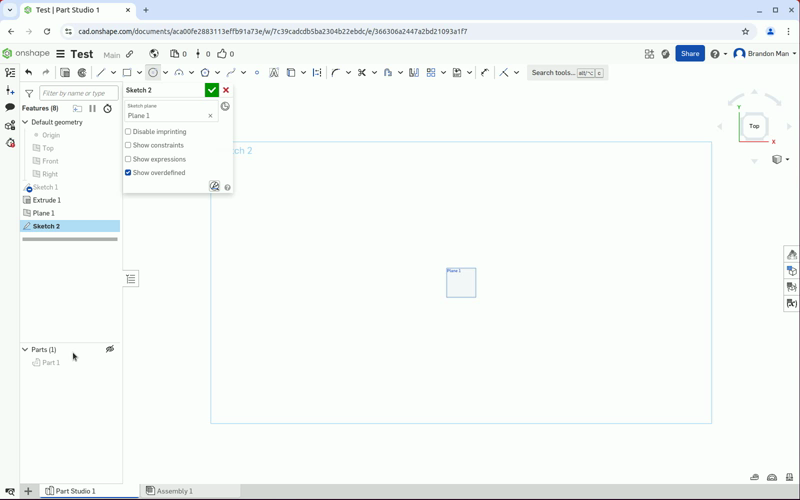
key_down(shift)
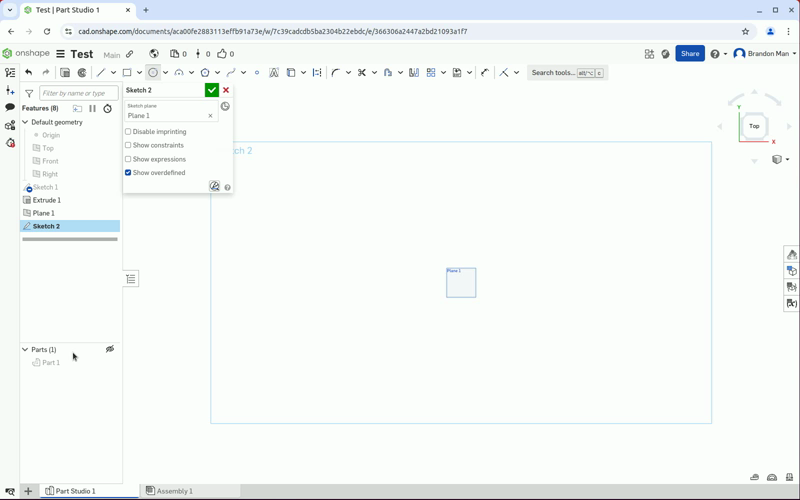
mouse_move(405, 226)
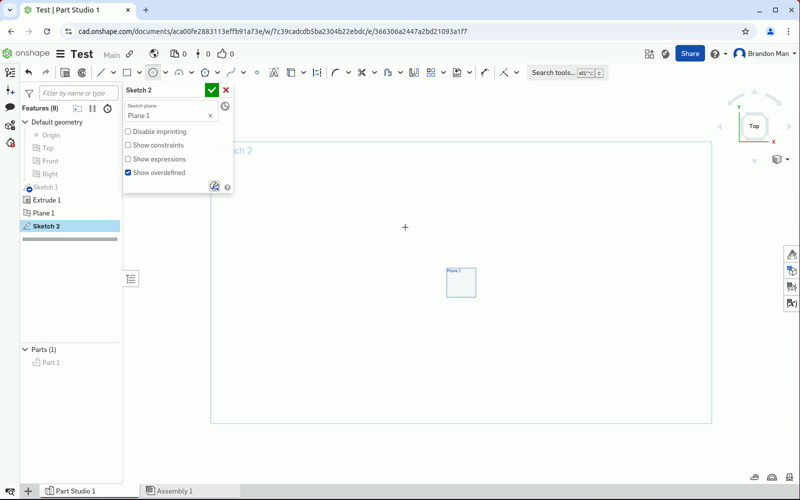
click(405, 226)
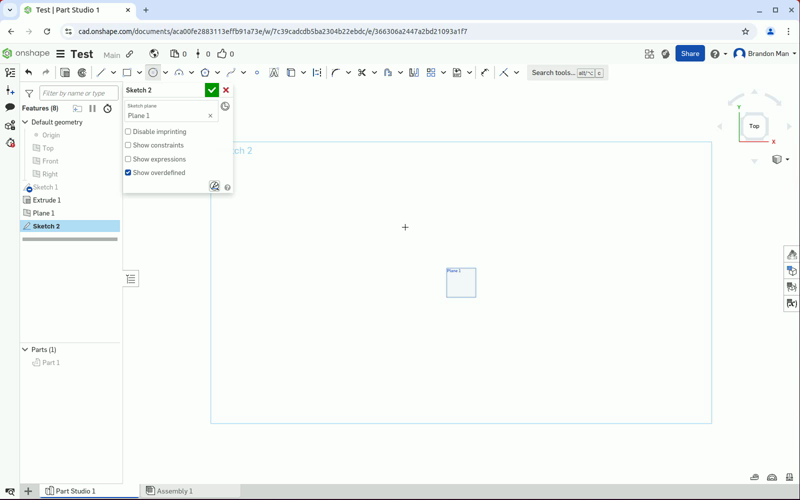
key_up(shift)
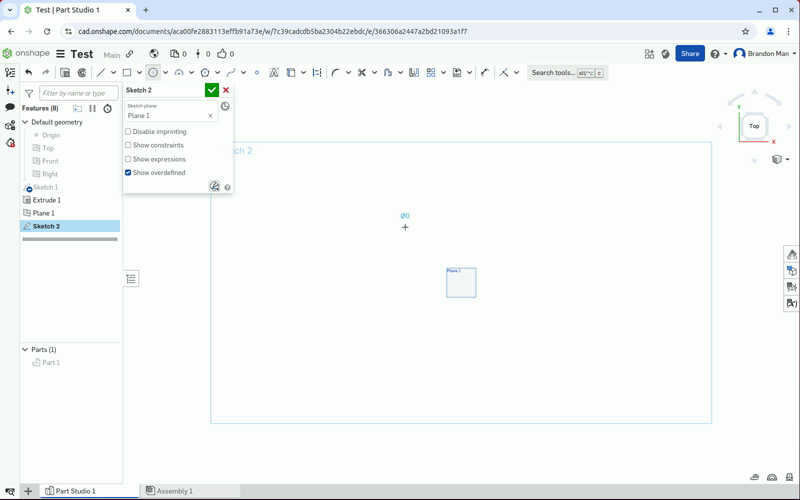
mouse_move(434, 226)
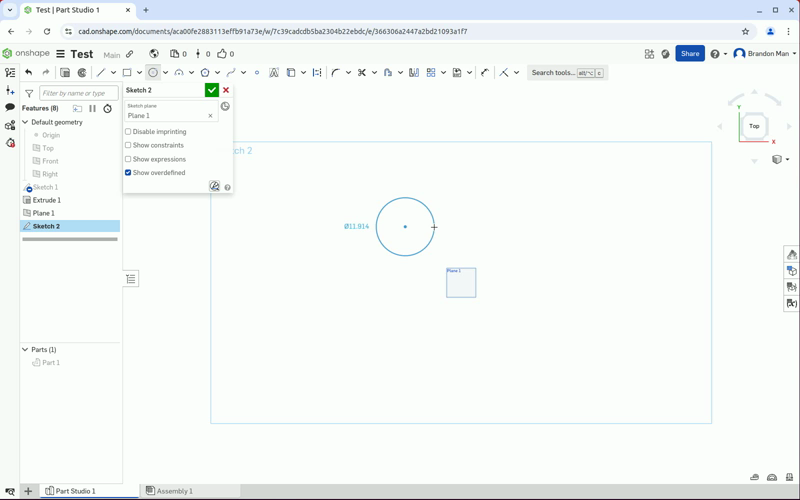
click(434, 226)
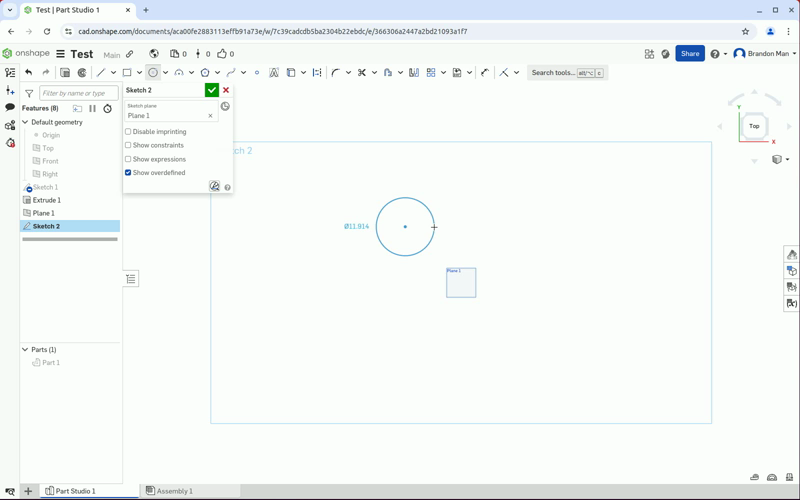
key(esc)
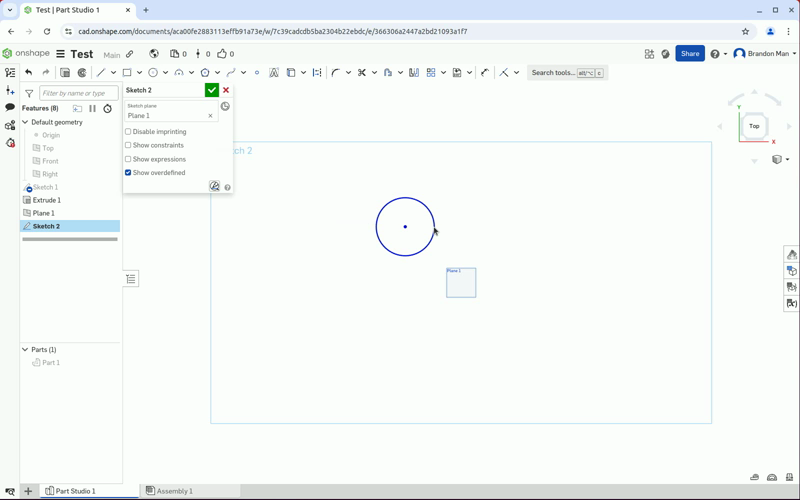
mouse_move(398, 214)
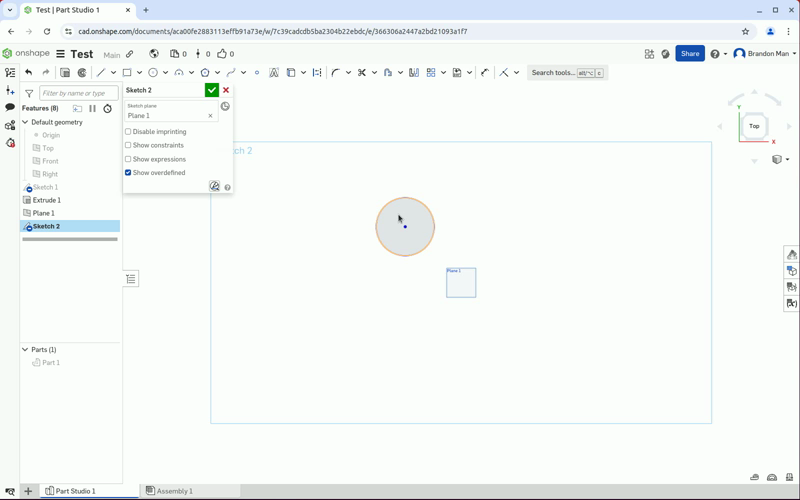
click(398, 214)
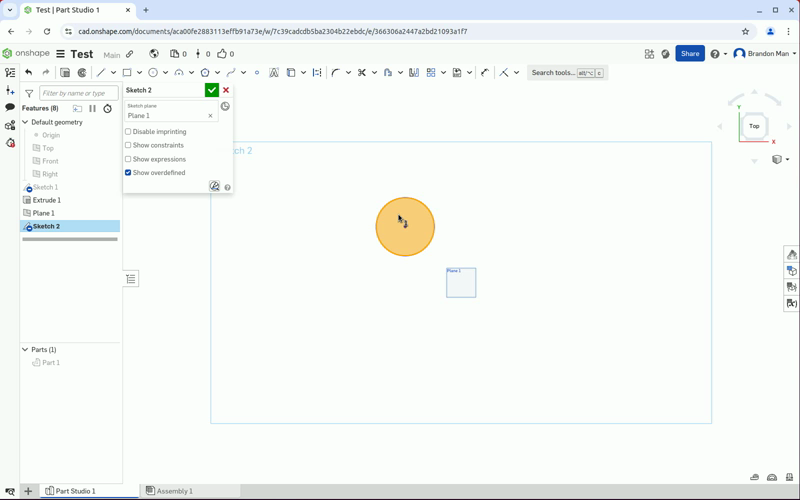
mouse_move(73, 352)
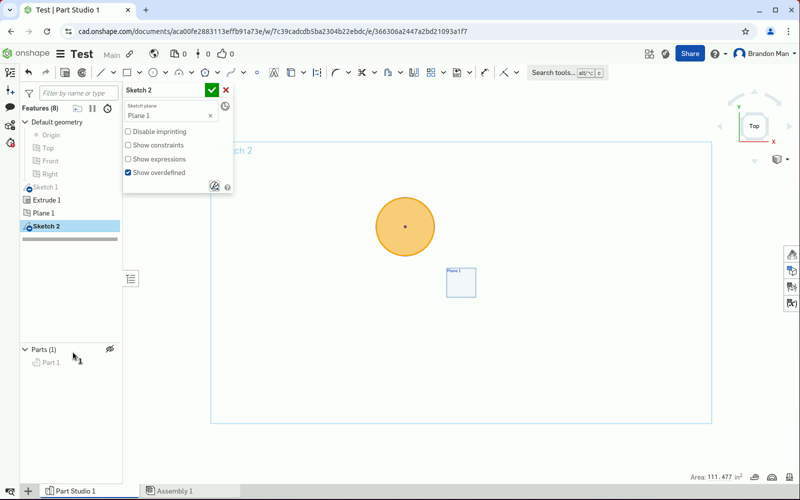
key(shift+y)
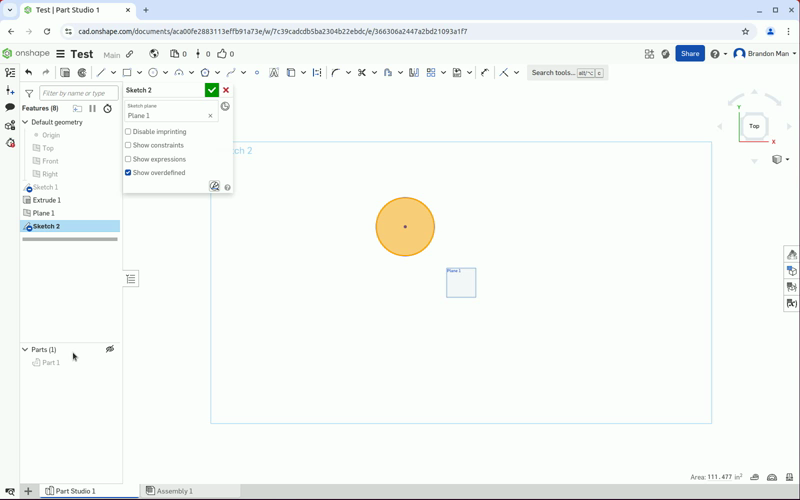
key(shift+e)
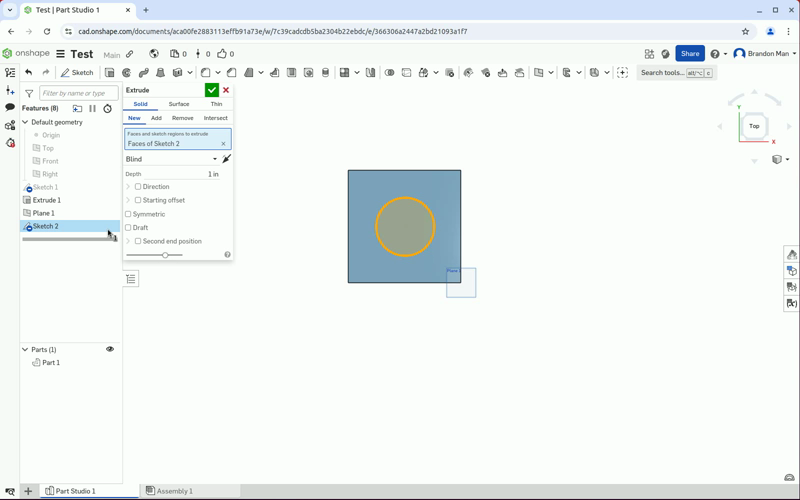
mouse_move(143, 106)
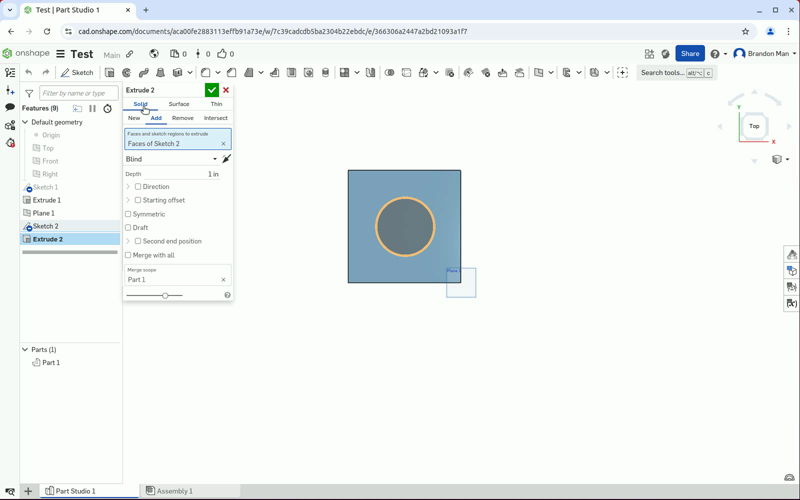
click(143, 106)
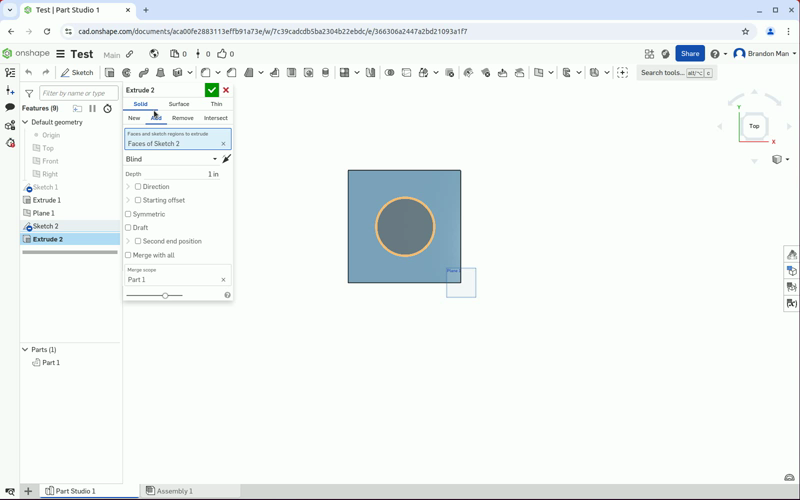
mouse_move(186, 120)
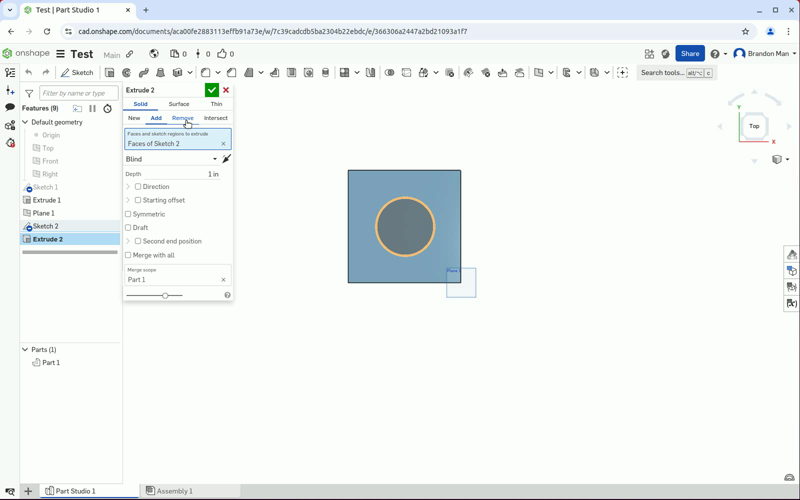
click(186, 120)
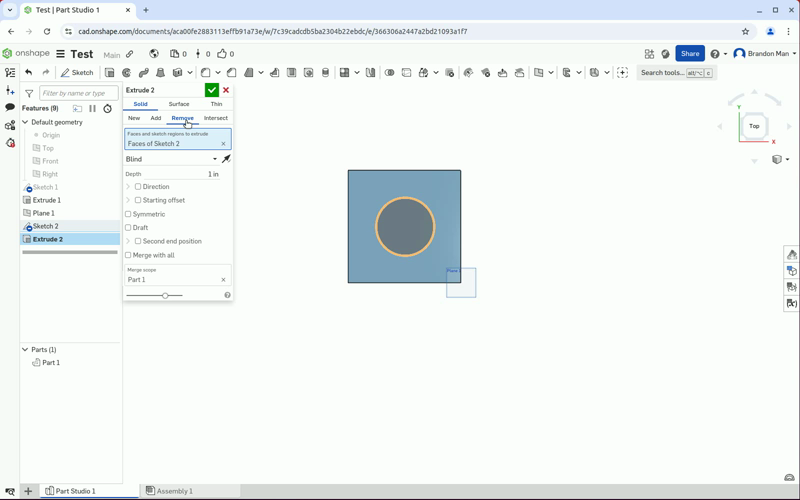
key(tab, 4)
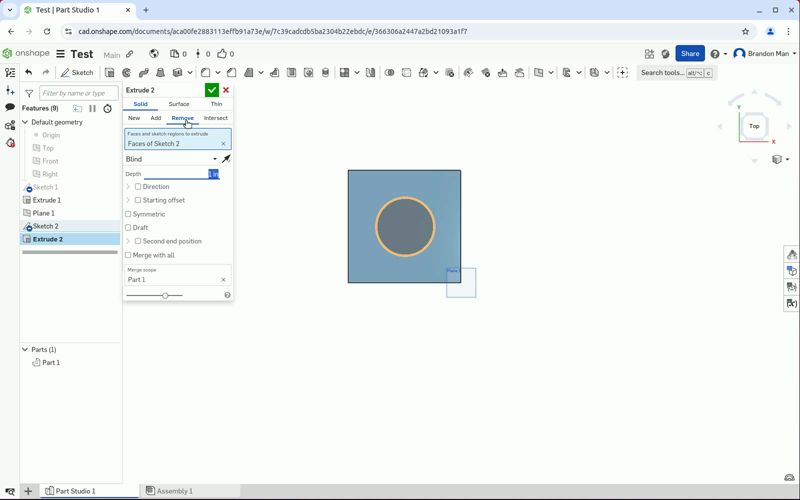
text(17.331)
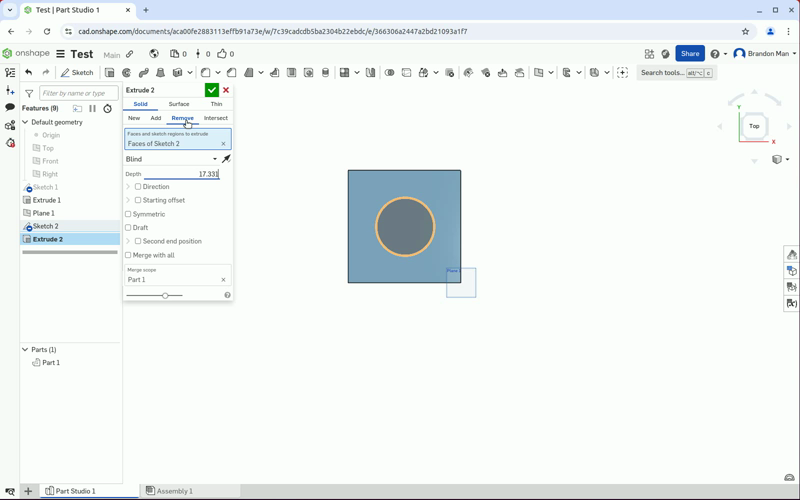
key(tab, 6)
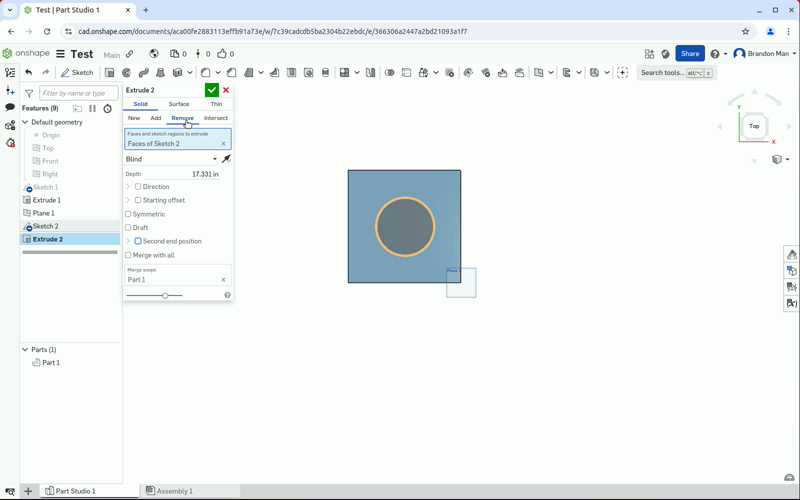
key(space)
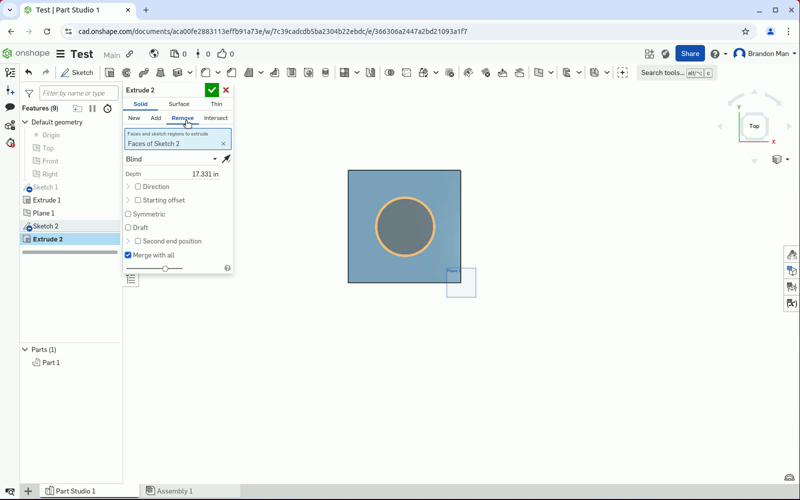
key(enter)
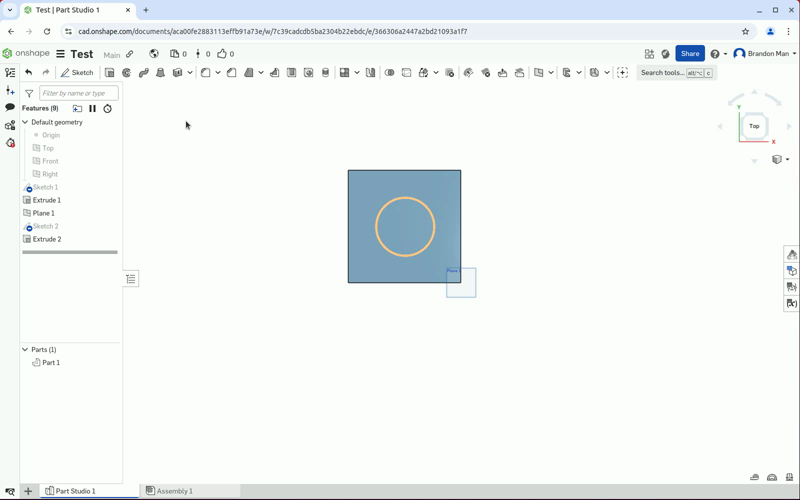
key(shift+h)
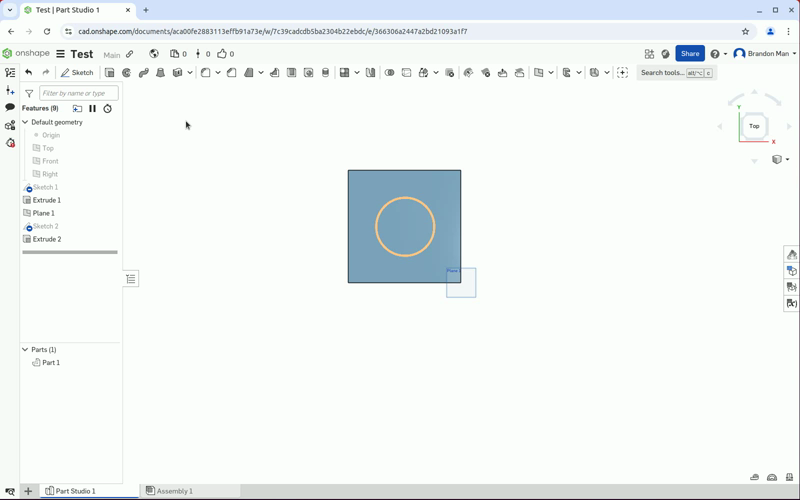
key(shift+h)
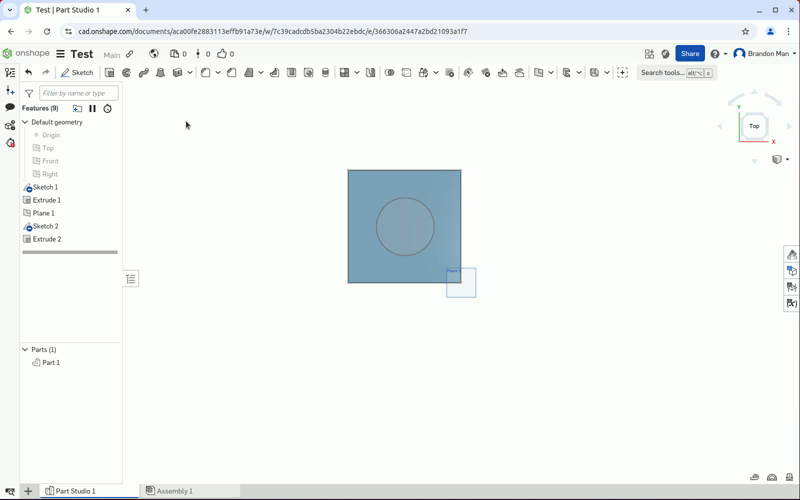
key(shift+7)
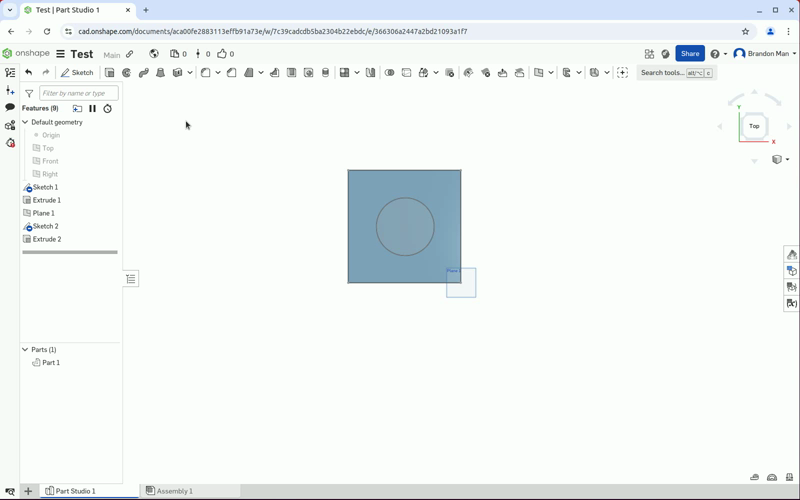
key(up, 3)
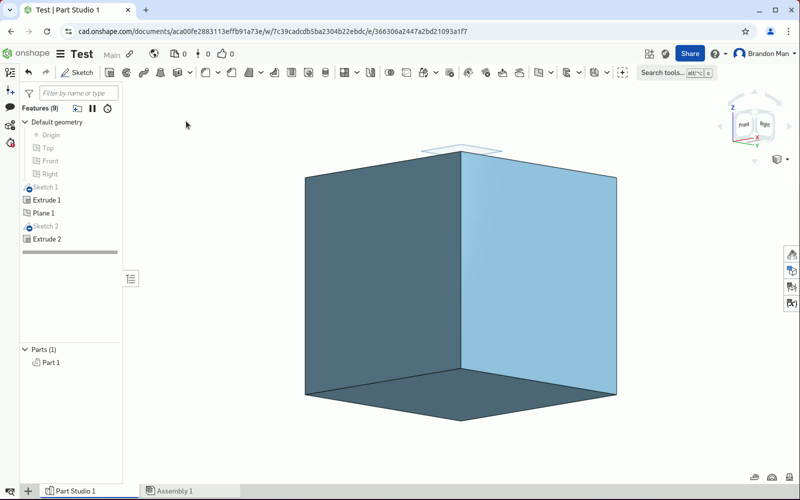
key(left, 3)
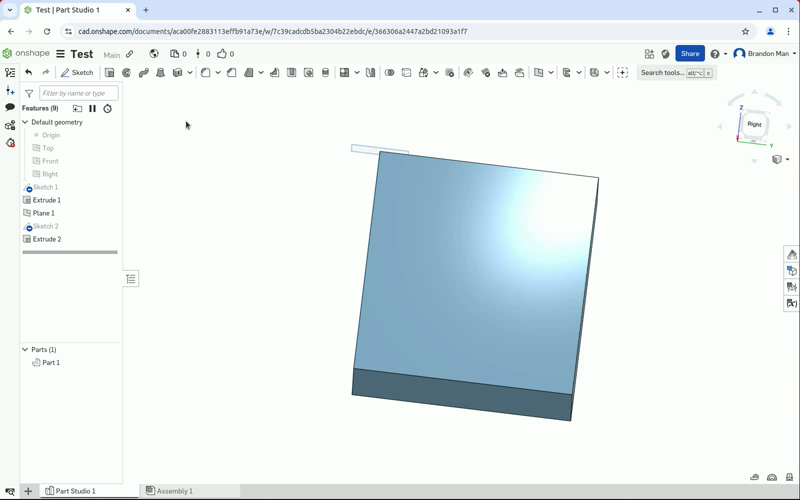
key(right, 3)
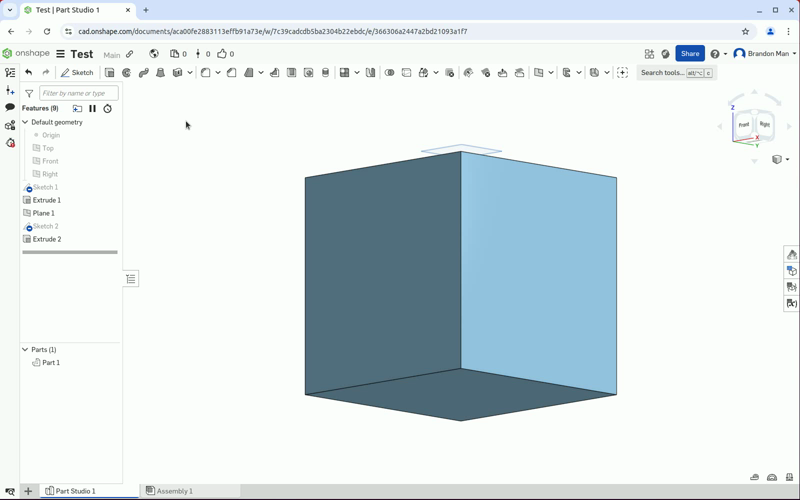
key(down, 3)
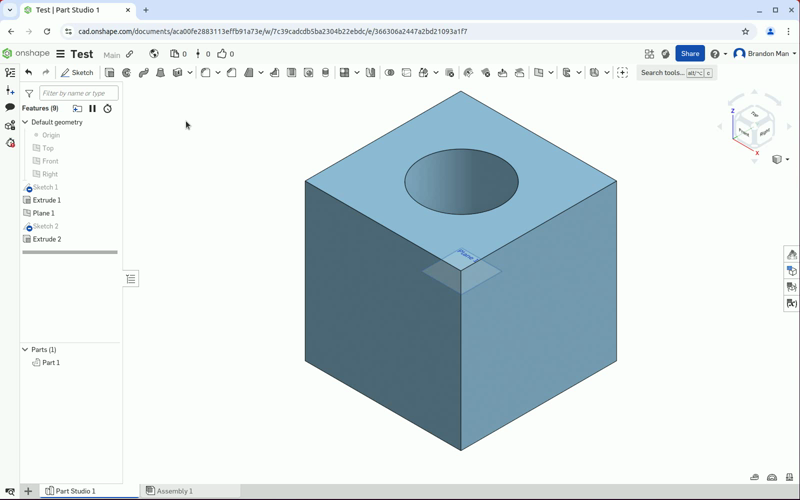
mouse_move(73, 189)
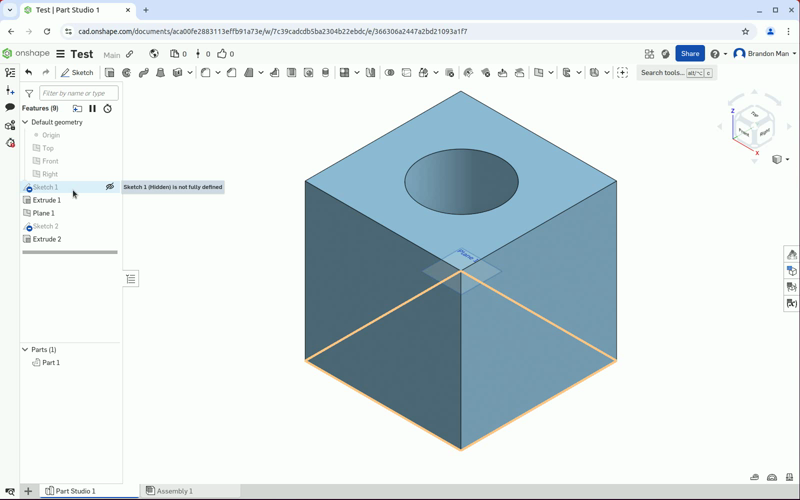
click(73, 189)